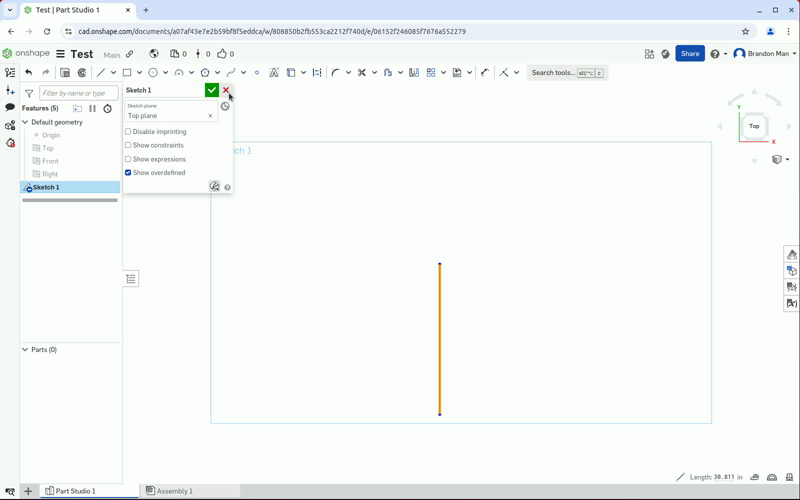
key(shift+h)
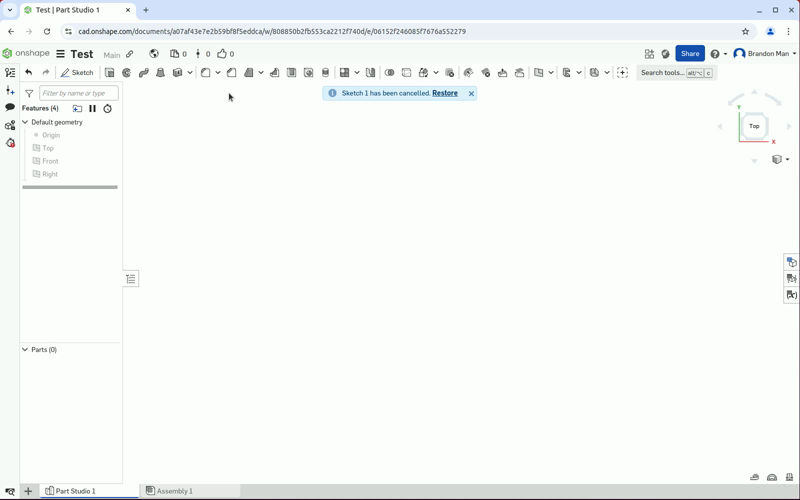
mouse_move(73, 352)
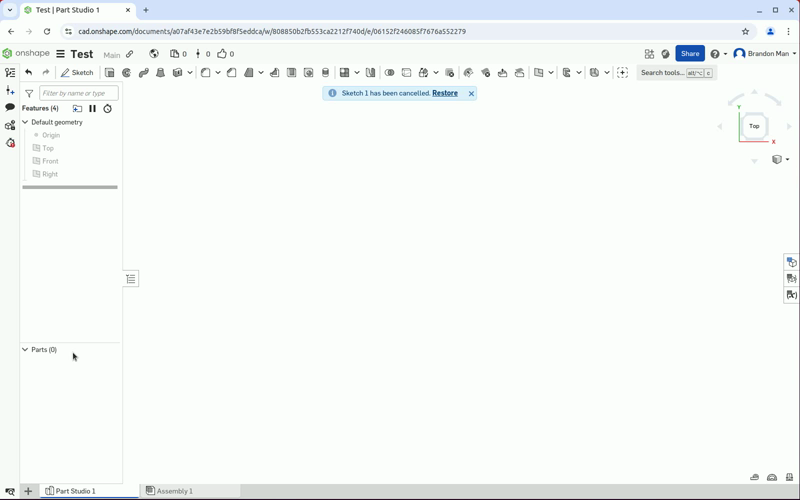
key(y)
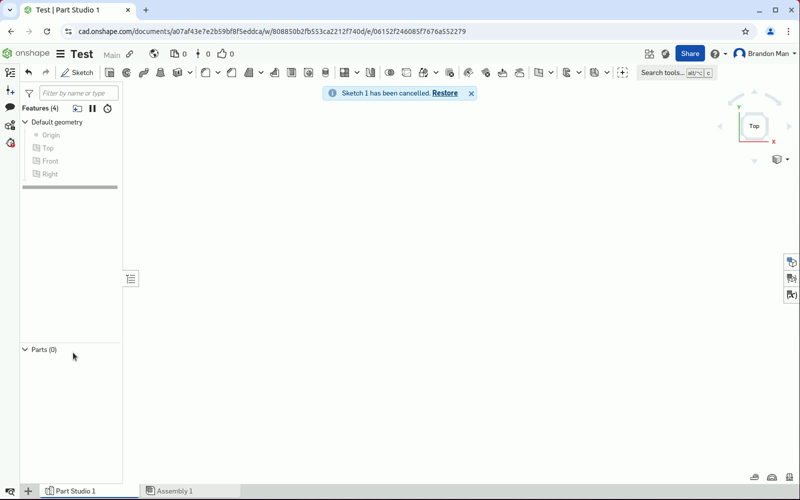
key(shift+p)
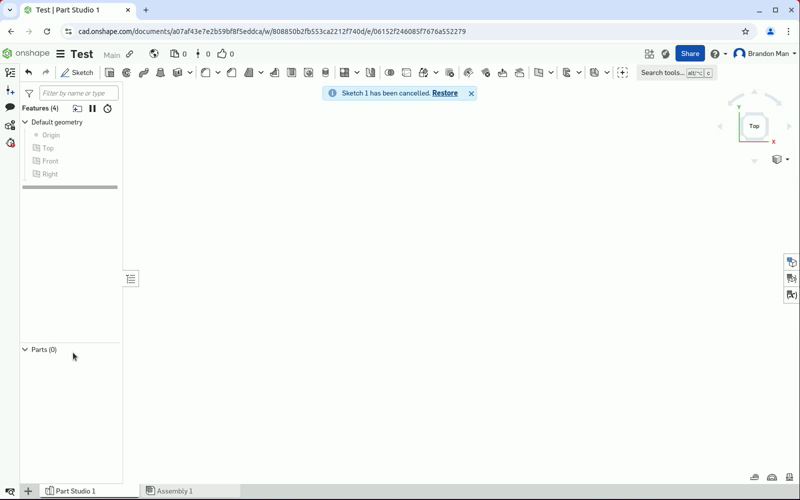
key(space)
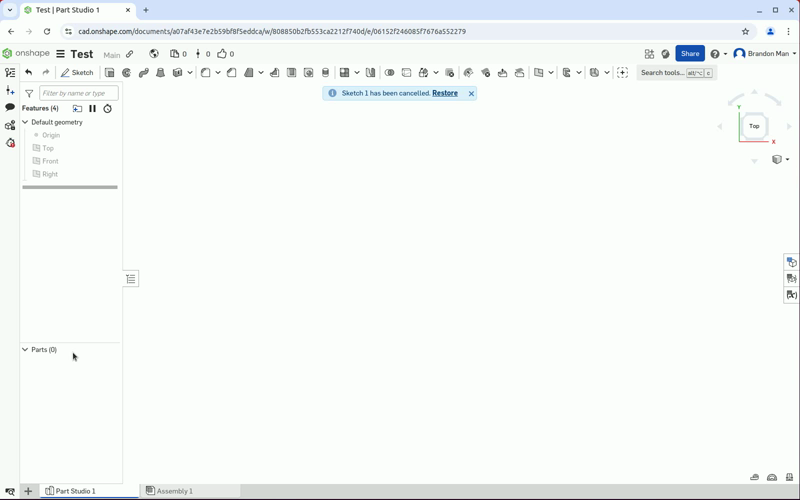
key_down(shift)
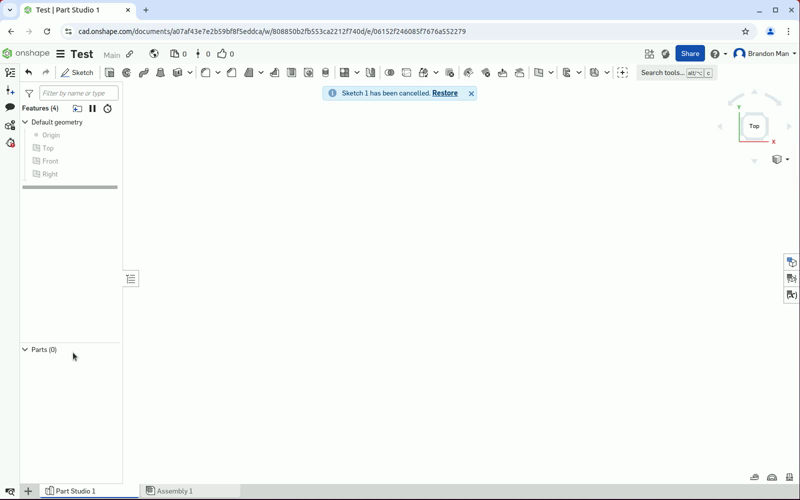
key(up)
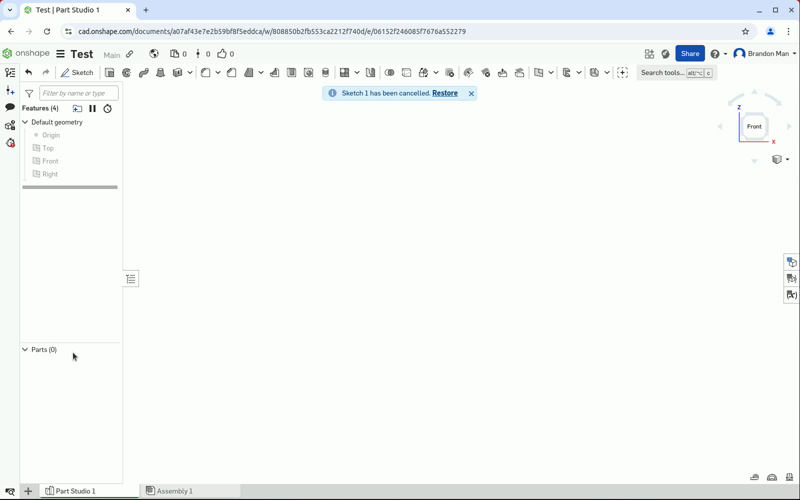
key_up(shift)
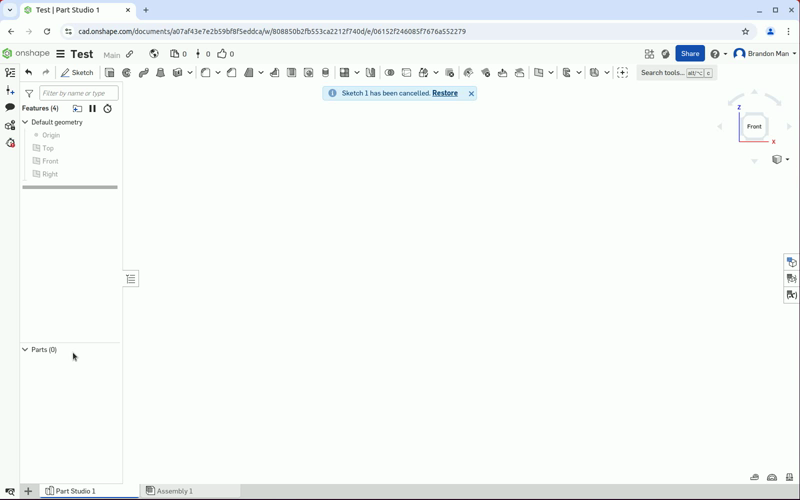
mouse_move(73, 352)
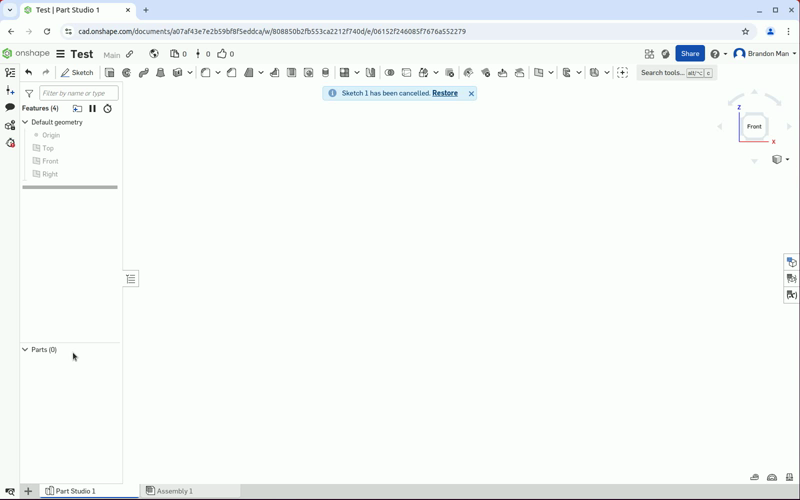
key(shift+y)
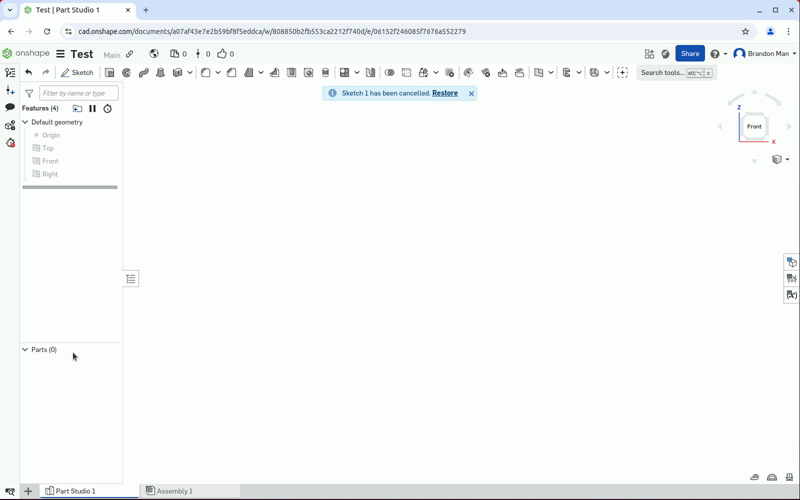
key(shift+s)
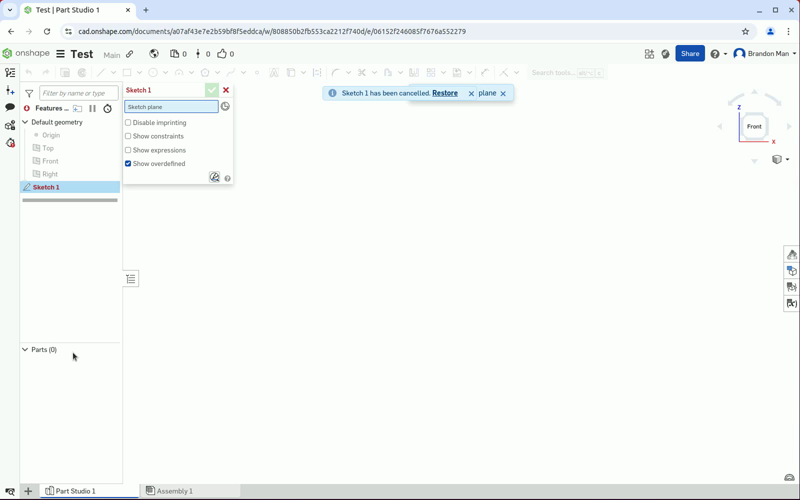
mouse_move(73, 163)
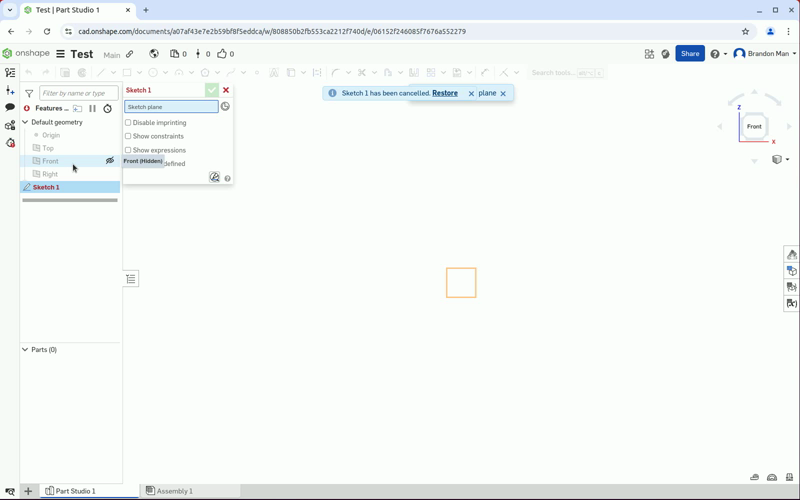
click(73, 163)
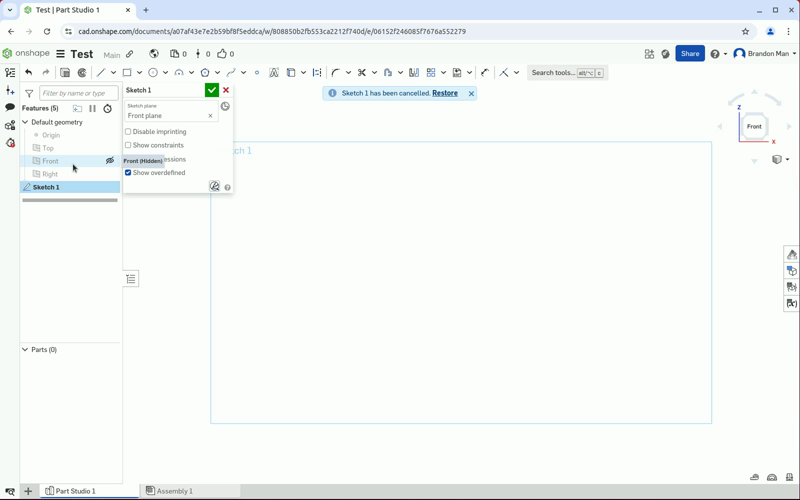
mouse_move(73, 352)
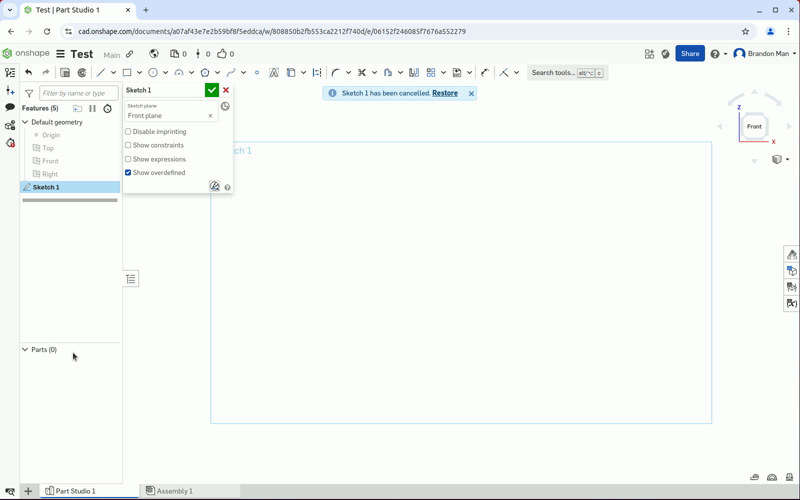
key(y)
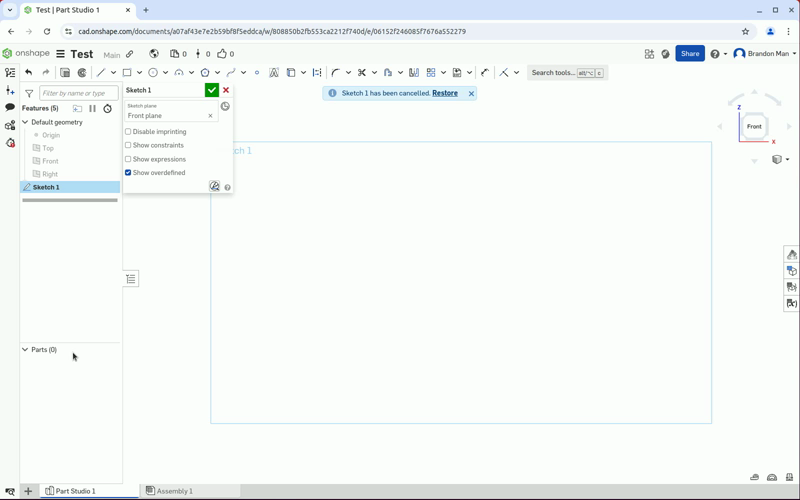
key(l)
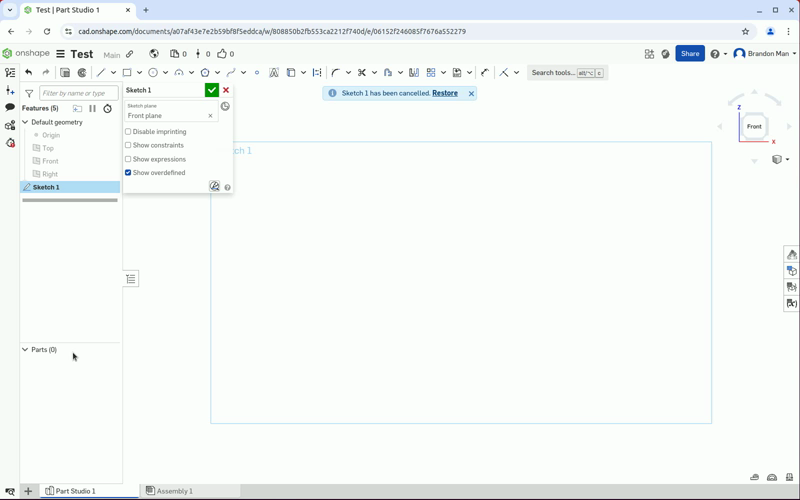
key_down(shift)
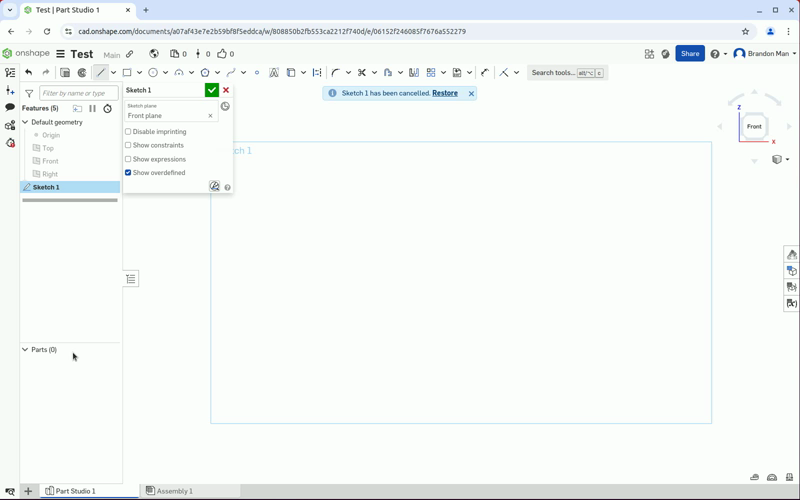
mouse_move(460, 395)
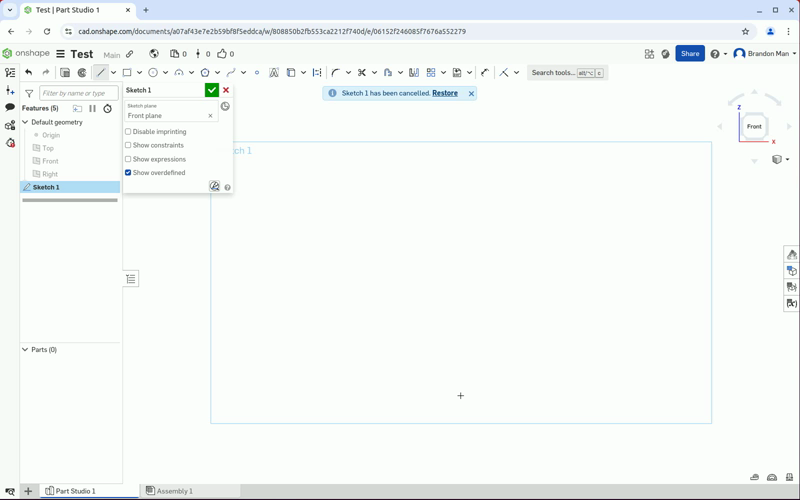
click(460, 395)
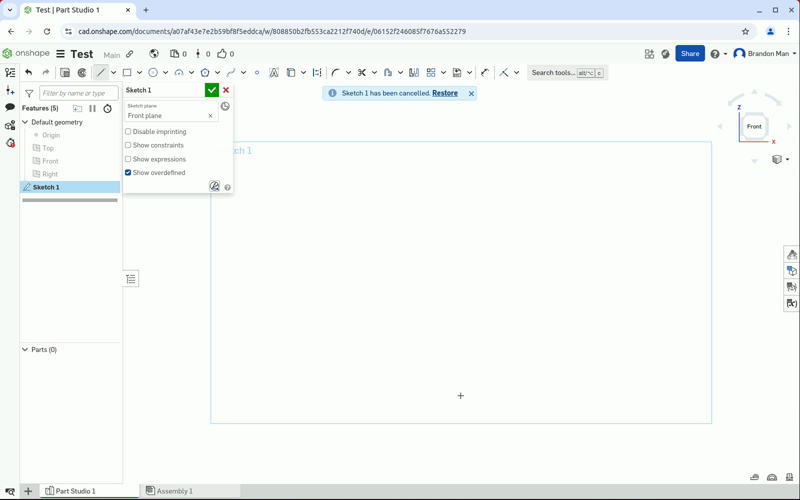
key_up(shift)
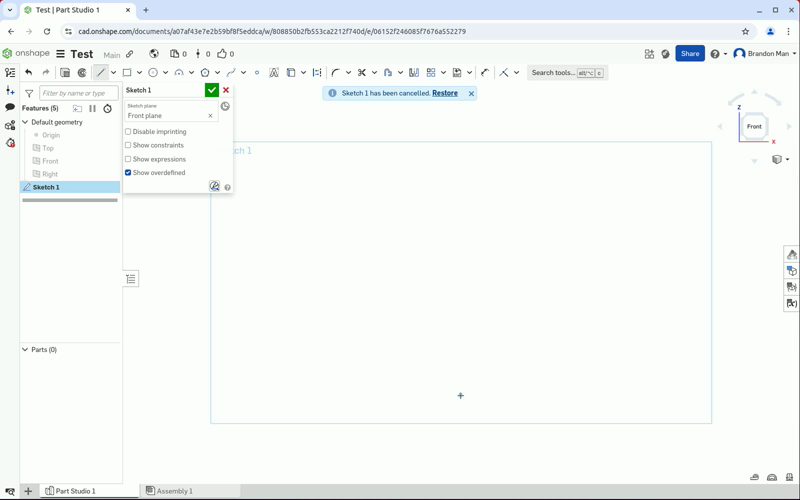
key_down(shift)
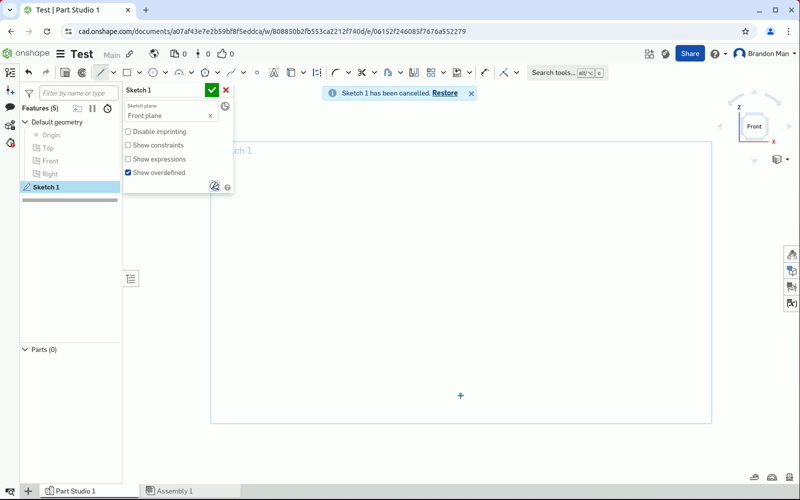
mouse_move(573, 395)
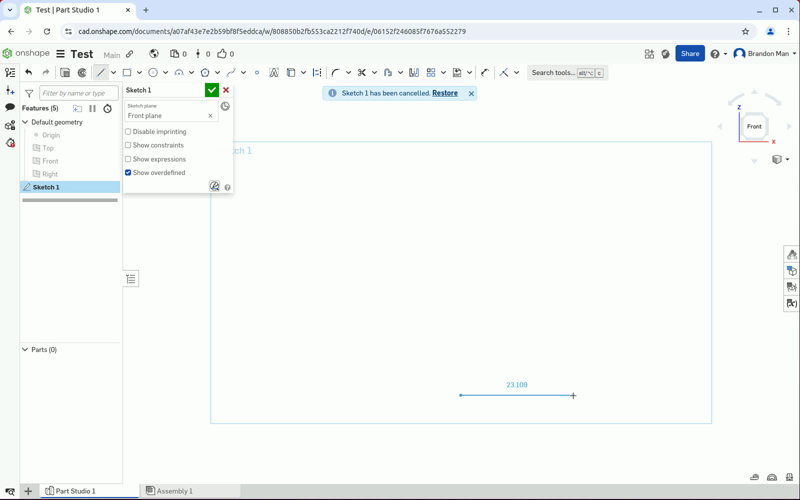
click(573, 395)
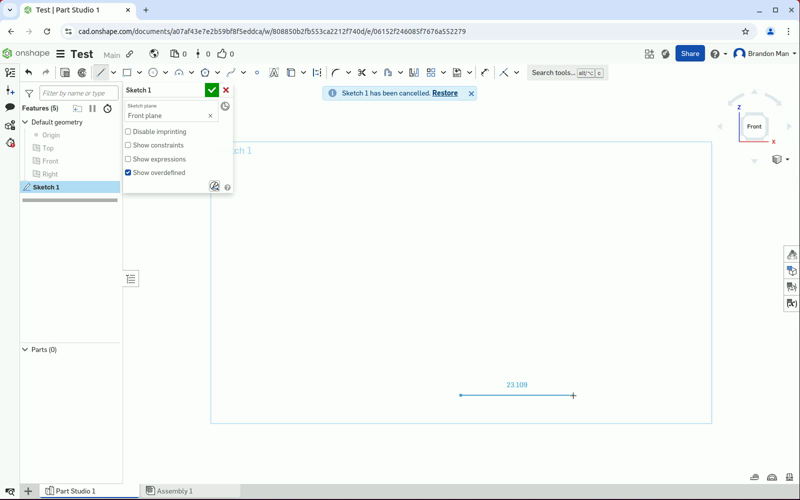
key_up(shift)
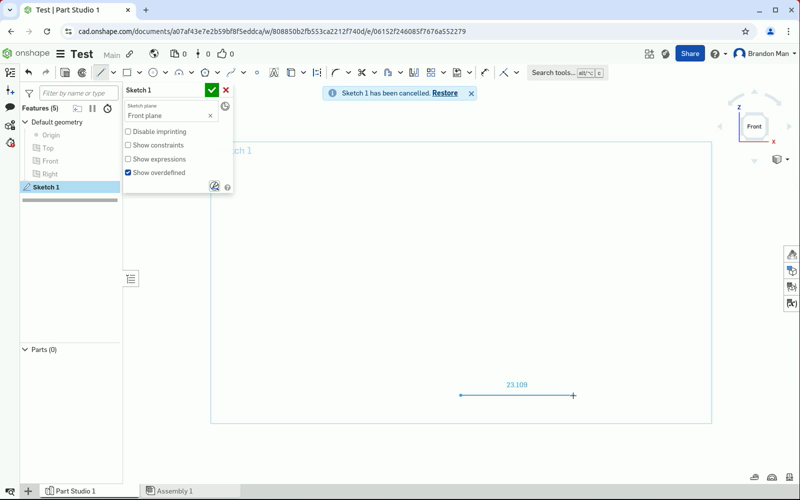
key_down(shift)
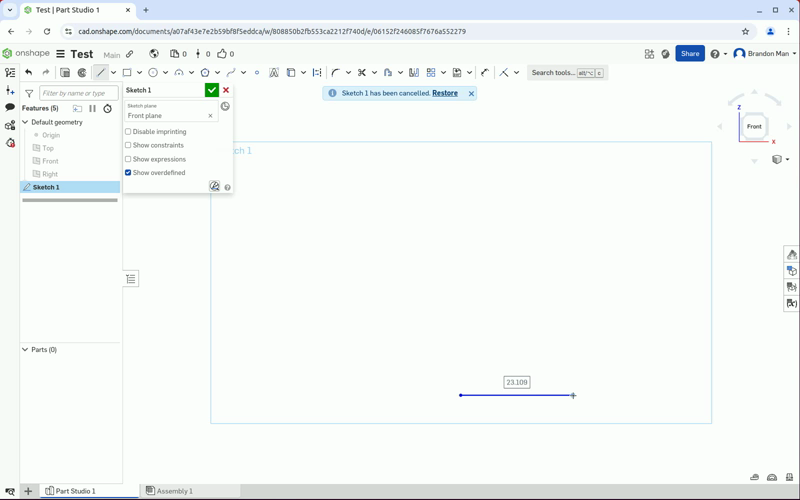
mouse_move(573, 282)
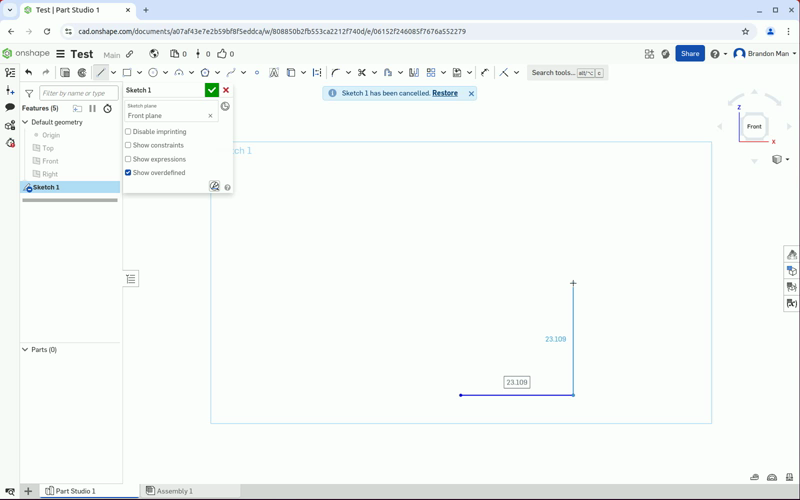
click(573, 282)
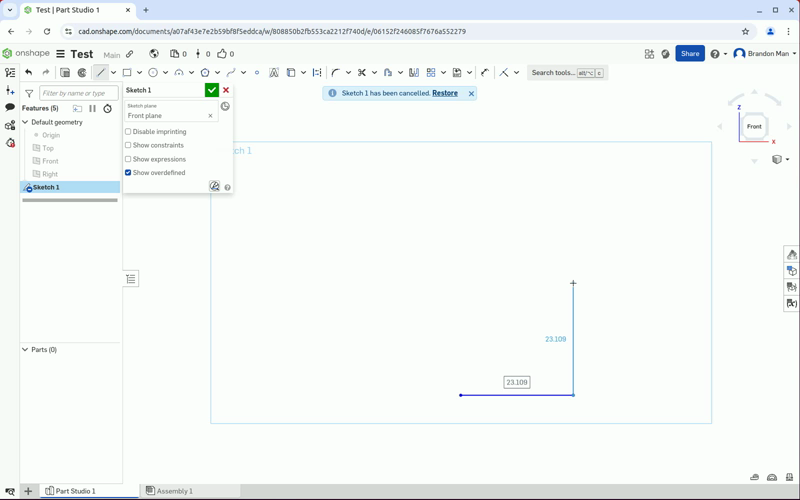
key_up(shift)
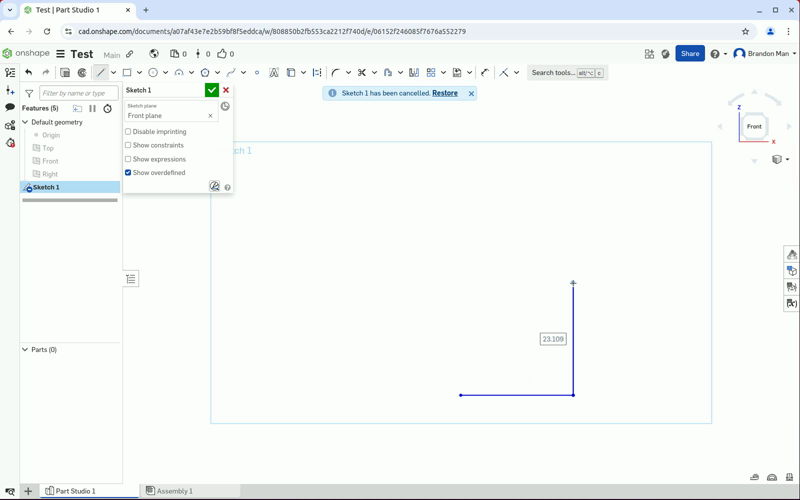
key_down(shift)
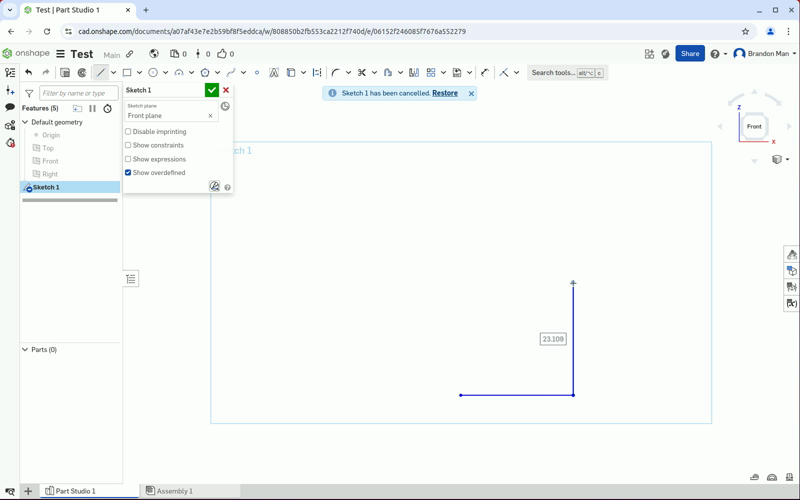
mouse_move(460, 282)
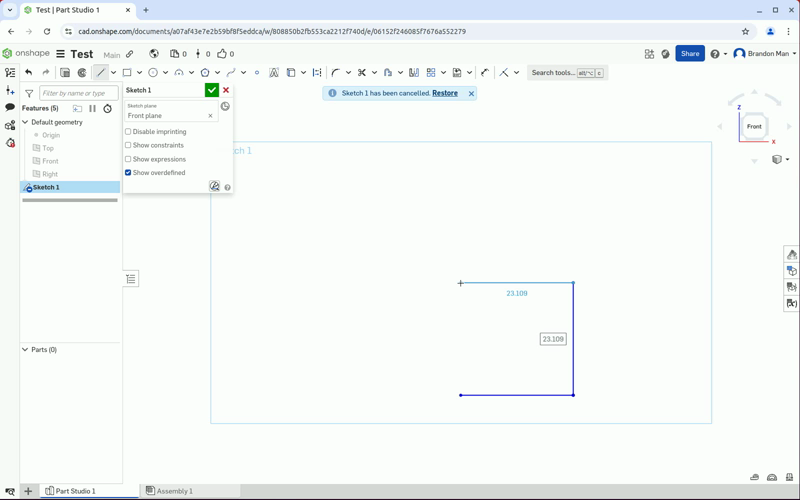
click(460, 282)
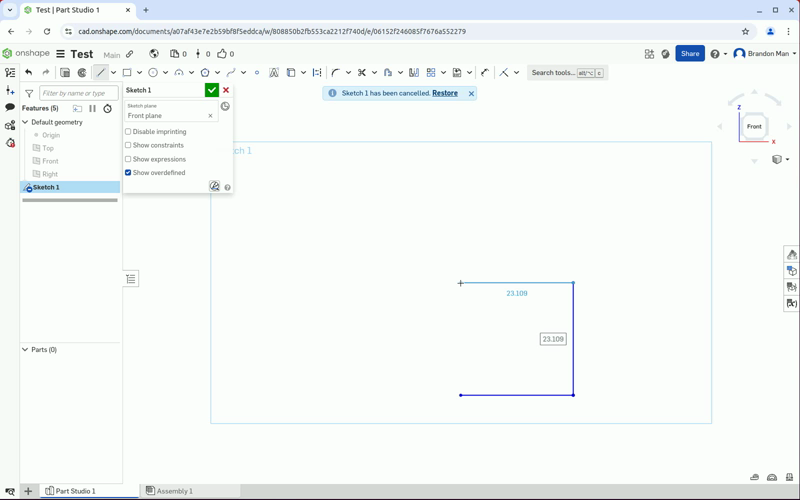
key_up(shift)
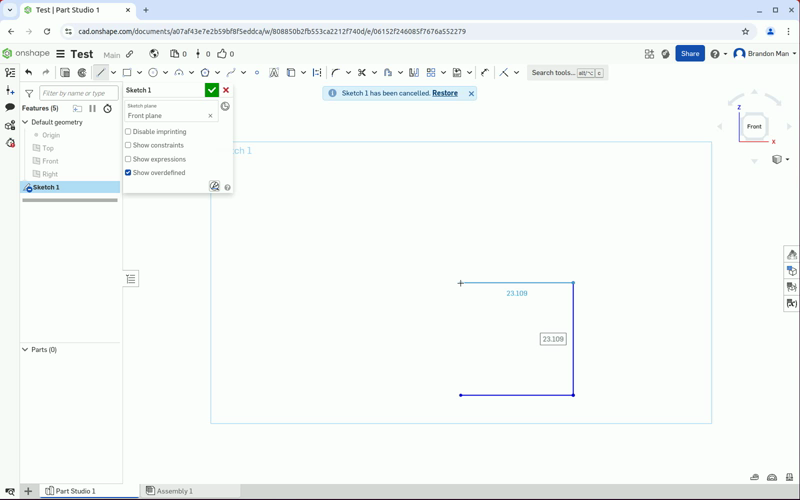
key_down(shift)
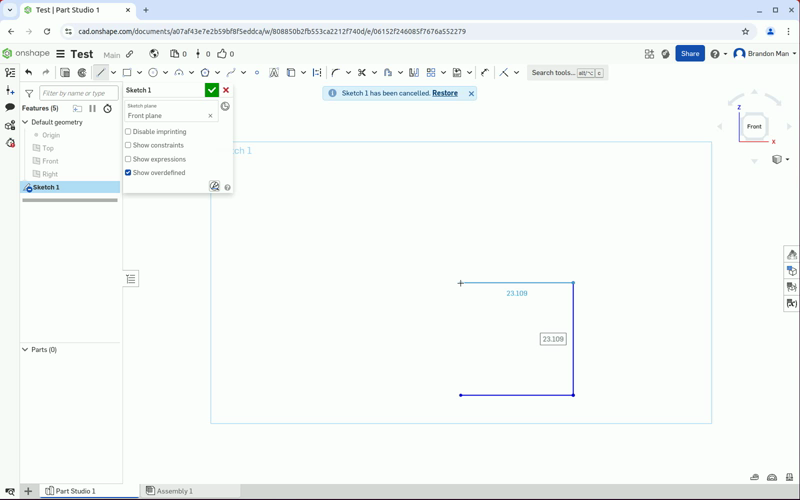
mouse_move(460, 395)
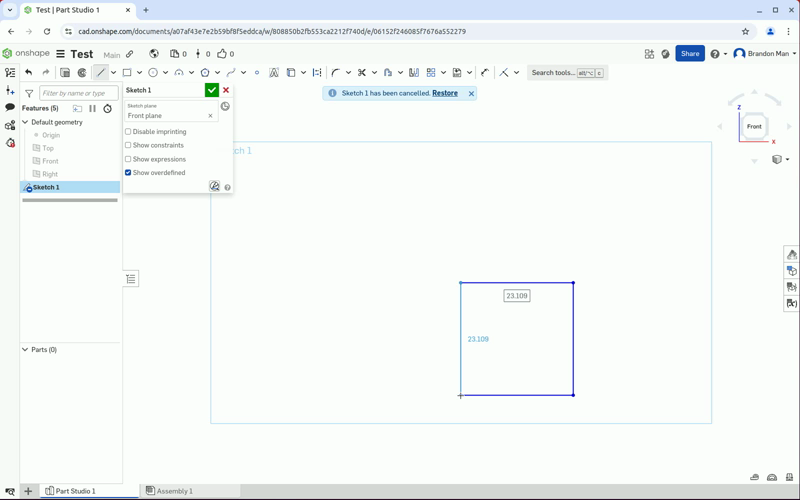
key_up(shift)
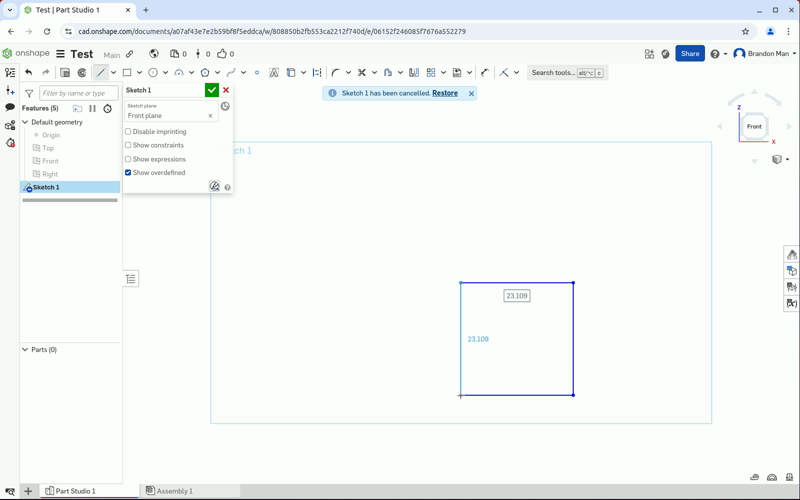
click(460, 395)
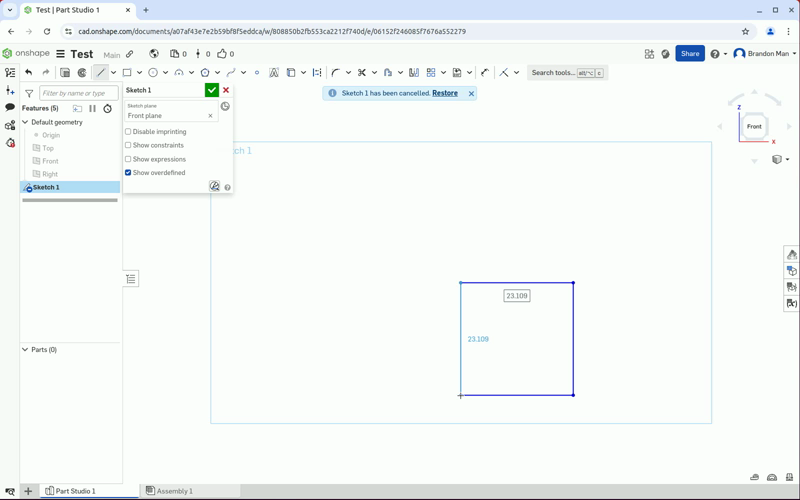
key(esc)
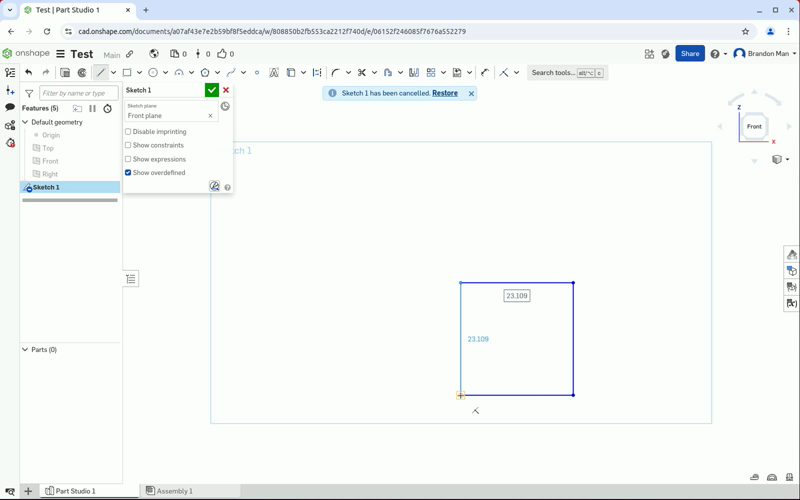
mouse_move(531, 302)
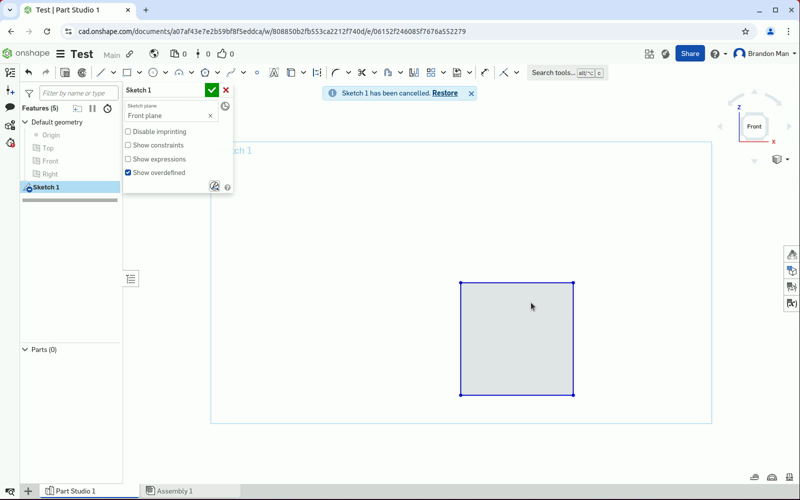
click(531, 302)
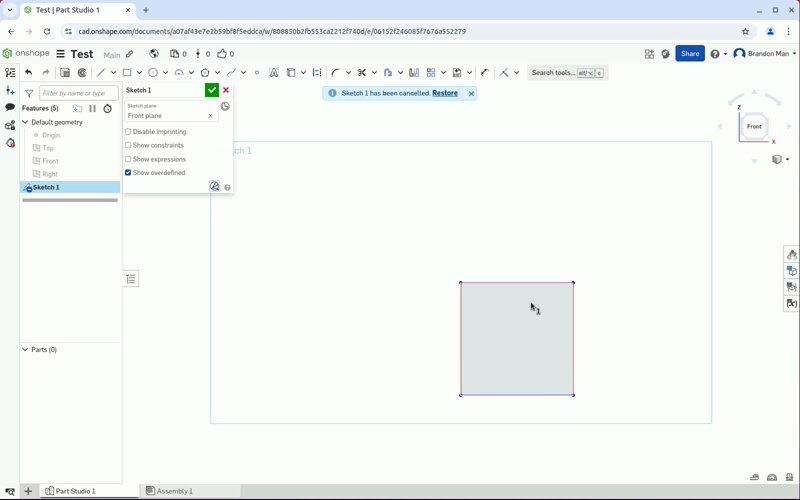
mouse_move(73, 352)
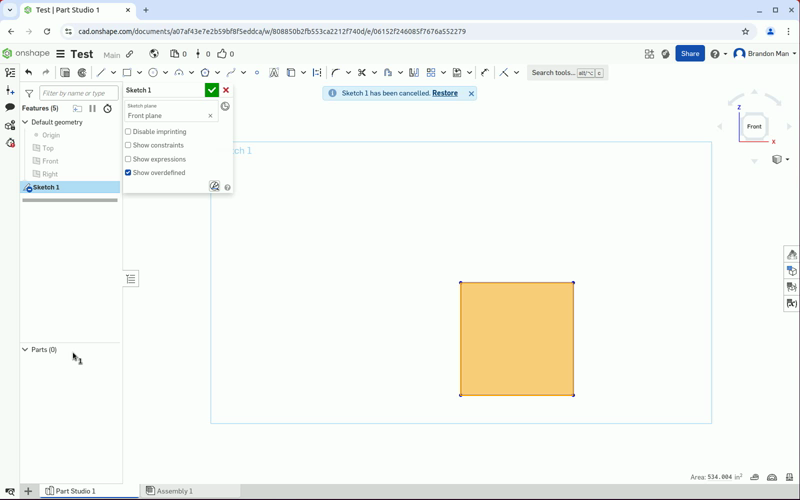
key(shift+y)
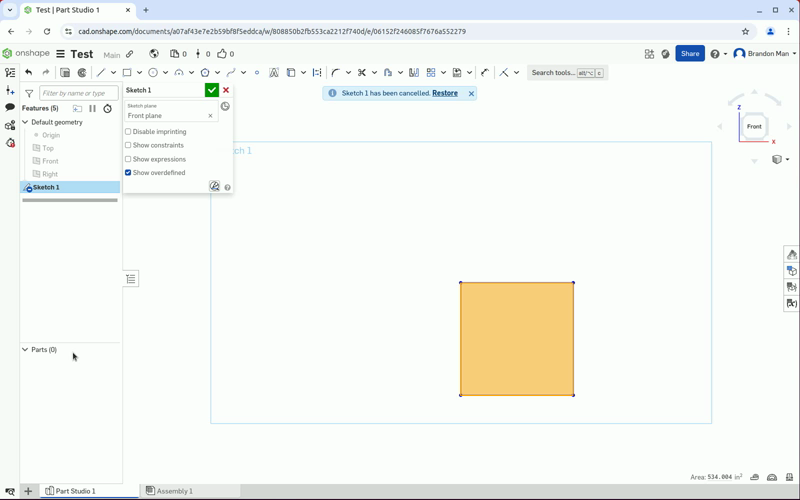
key(shift+e)
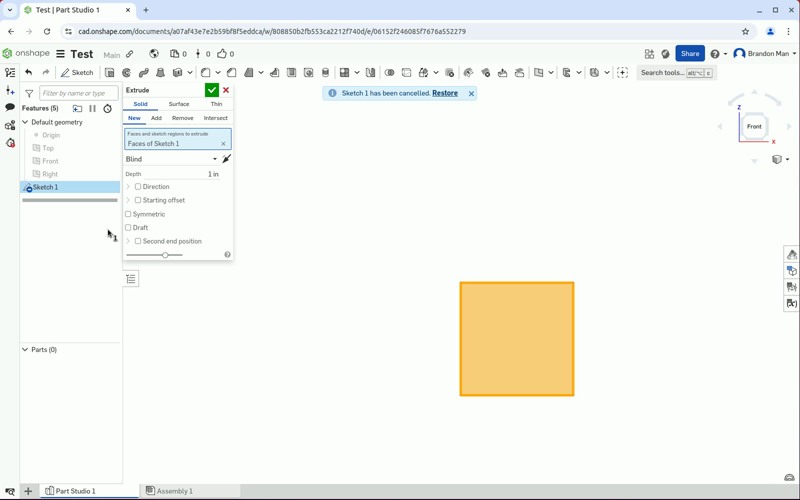
mouse_move(143, 106)
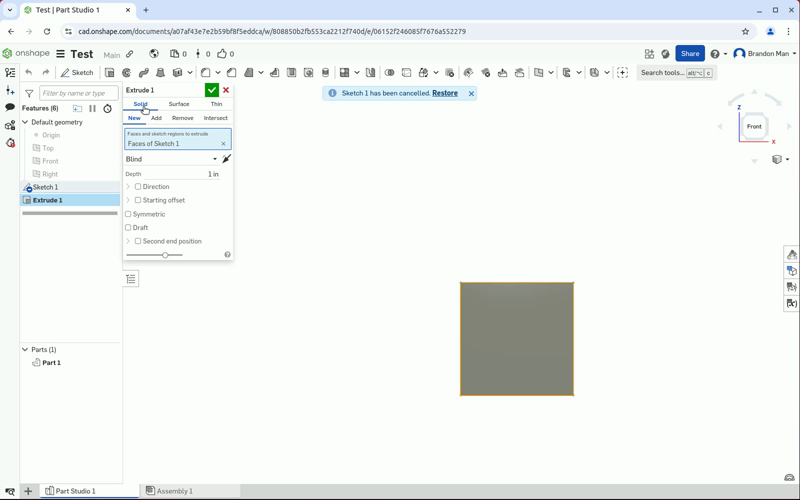
click(143, 106)
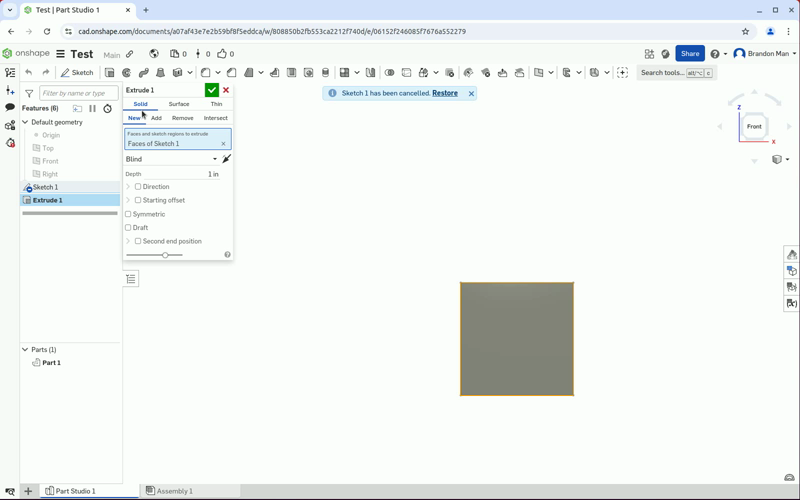
mouse_move(137, 120)
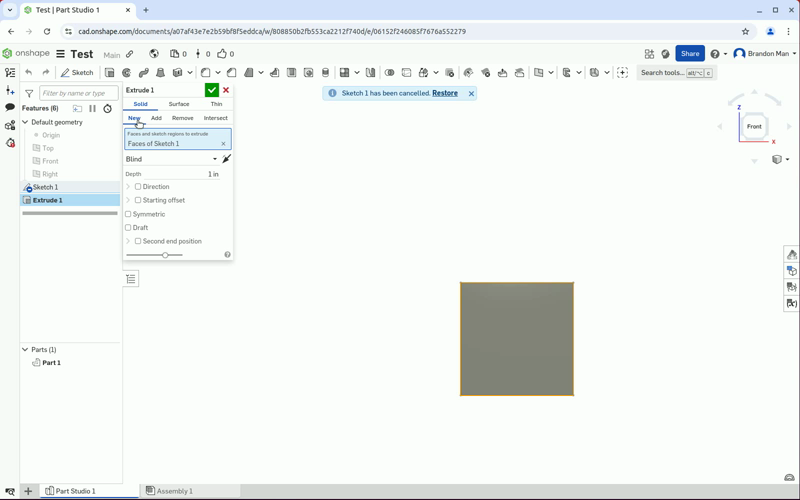
click(137, 120)
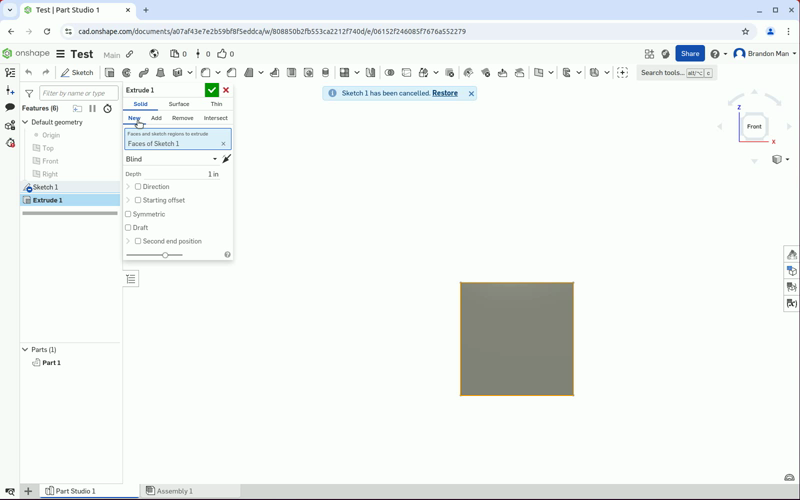
key(tab, 4)
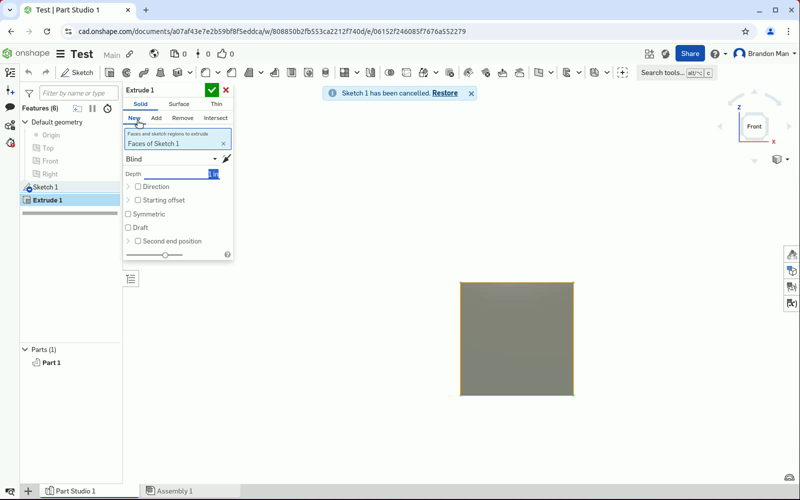
text(23.108)
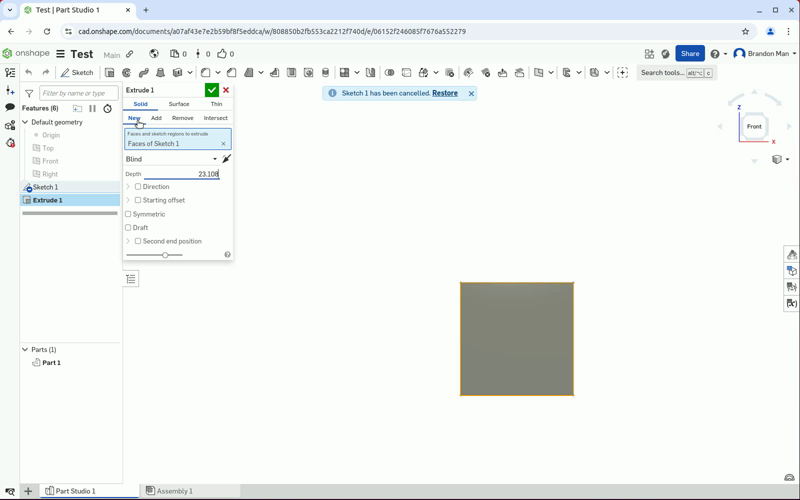
key(enter)
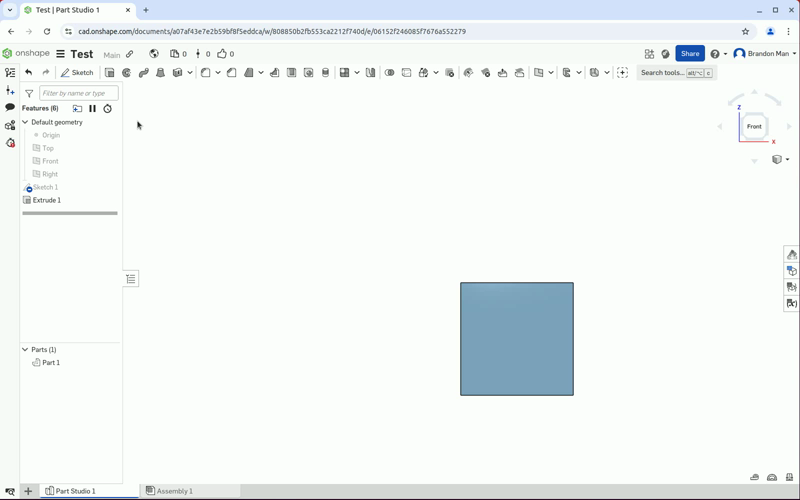
key(shift+h)
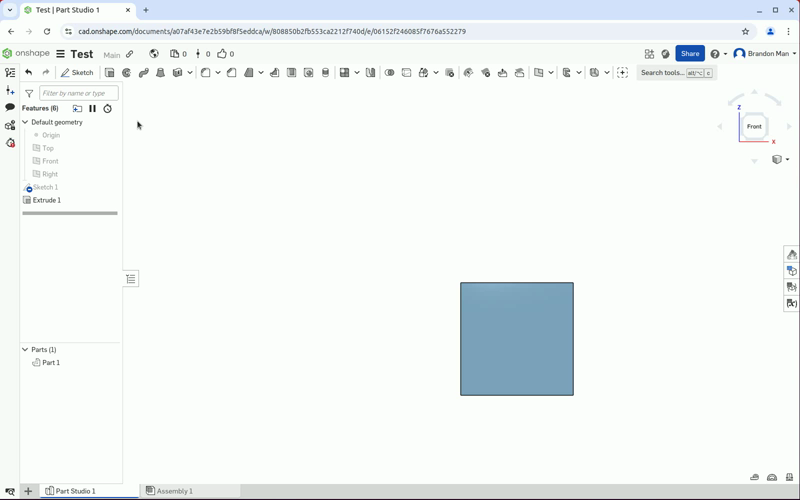
key(shift+h)
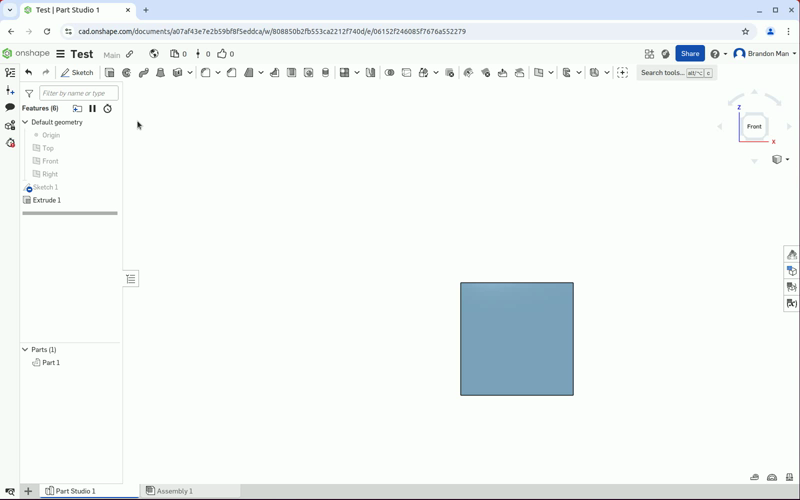
mouse_move(73, 189)
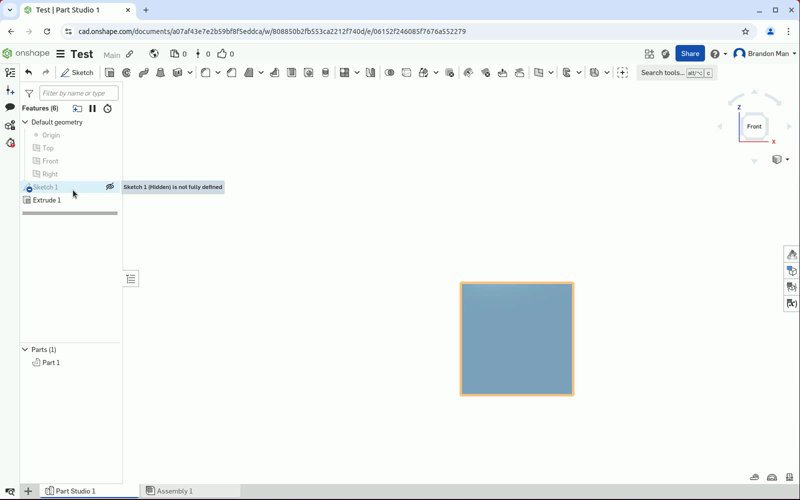
click(73, 189)
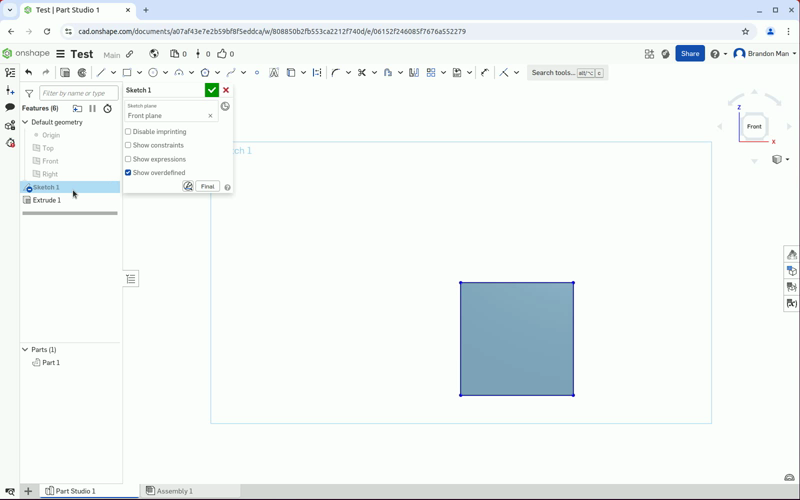
mouse_move(229, 92)
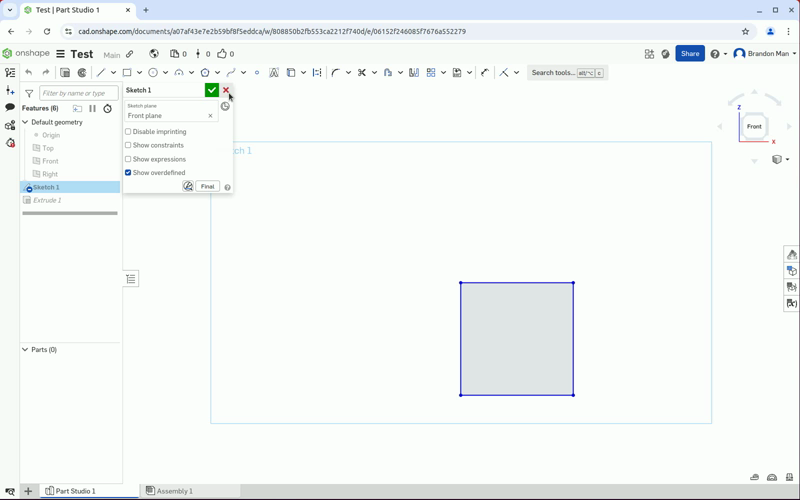
click(229, 92)
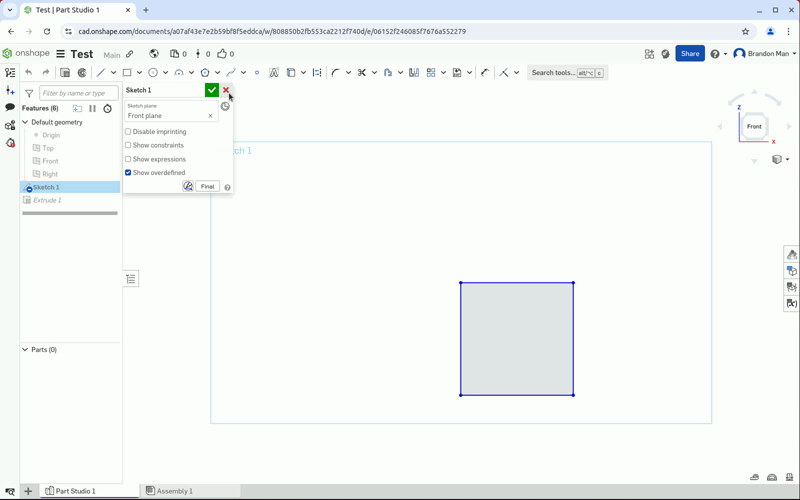
key(shift+s)
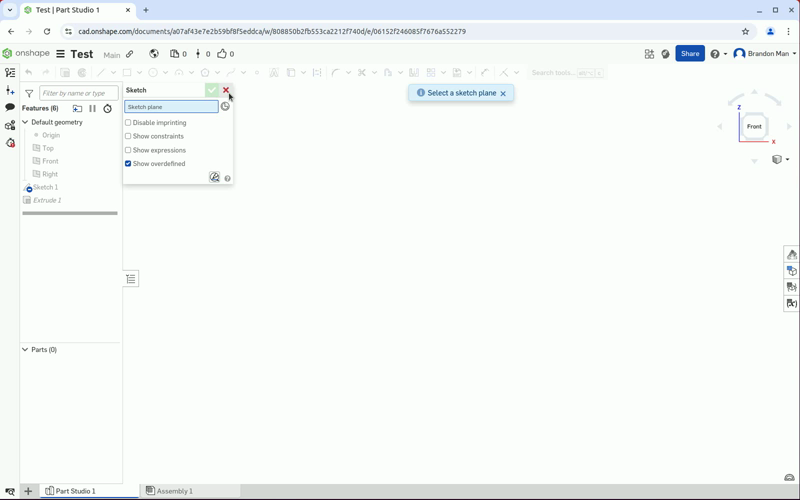
mouse_move(73, 163)
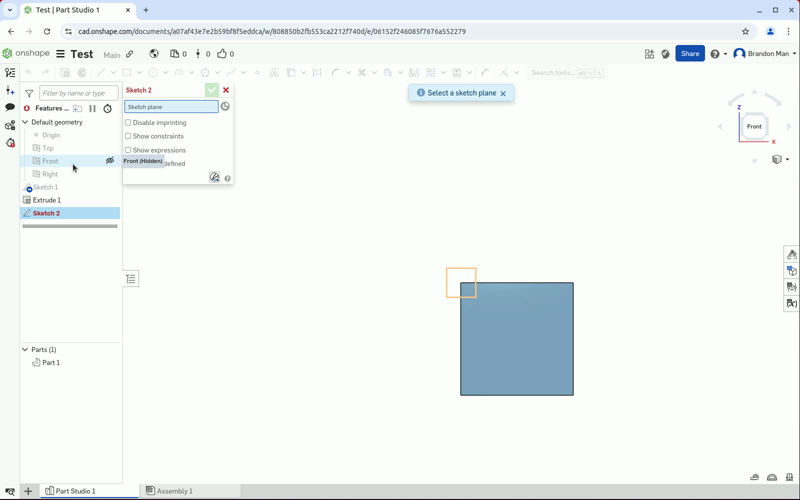
click(73, 163)
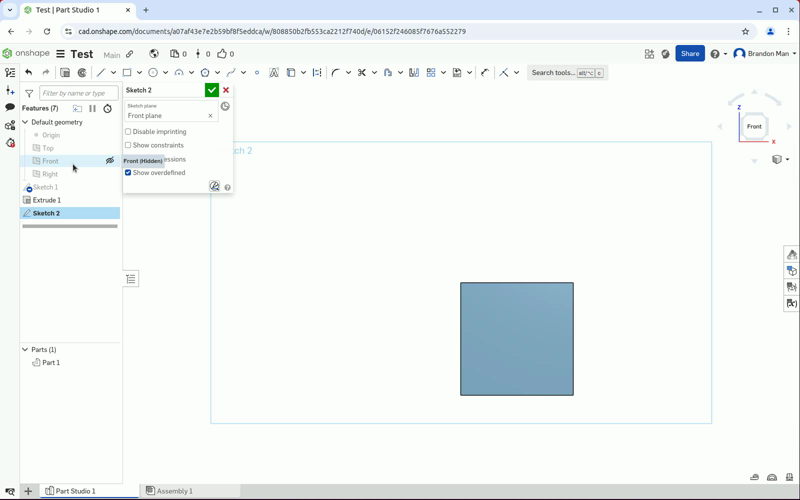
mouse_move(73, 352)
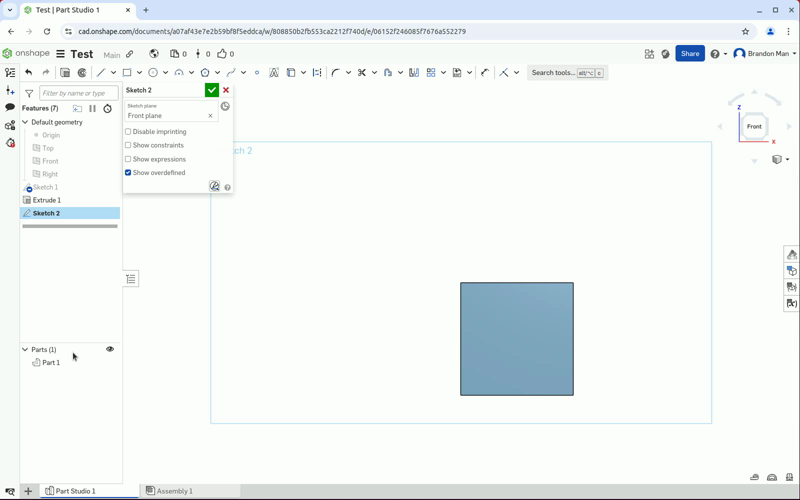
key(y)
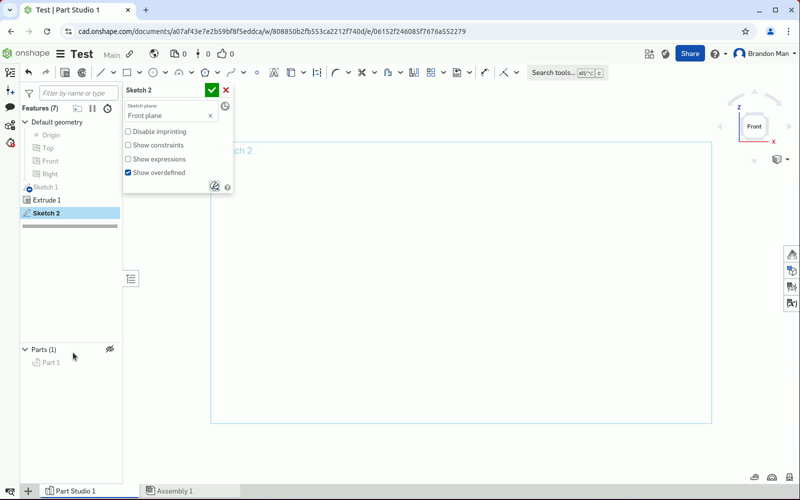
key(l)
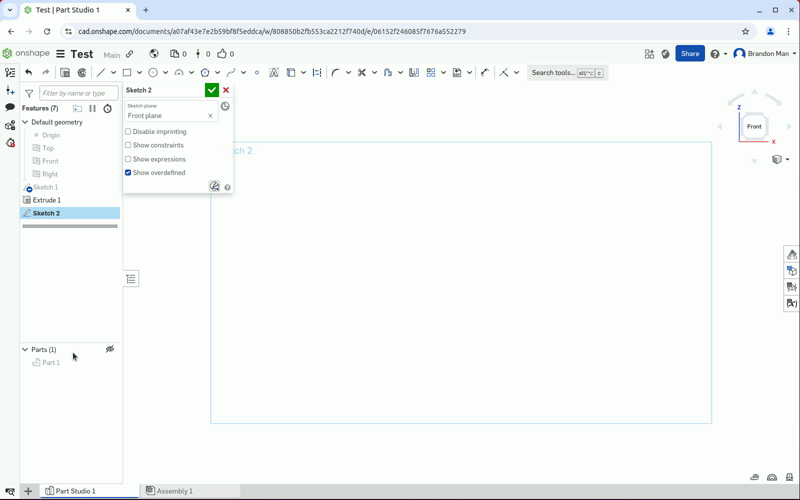
key_down(shift)
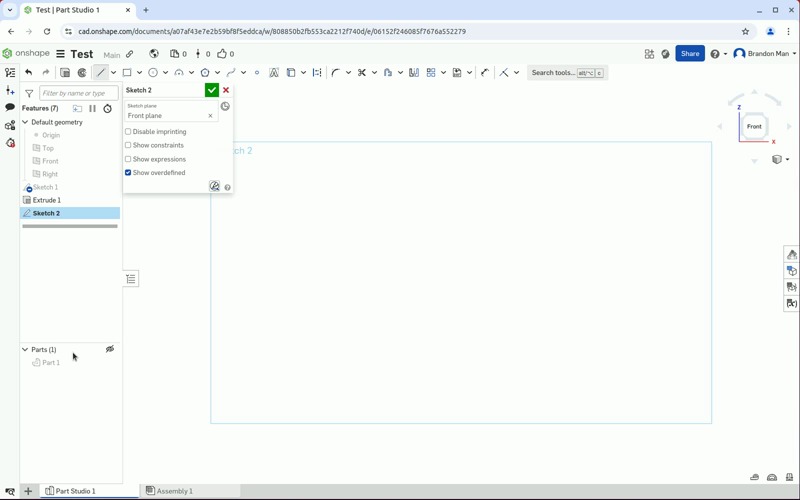
mouse_move(489, 363)
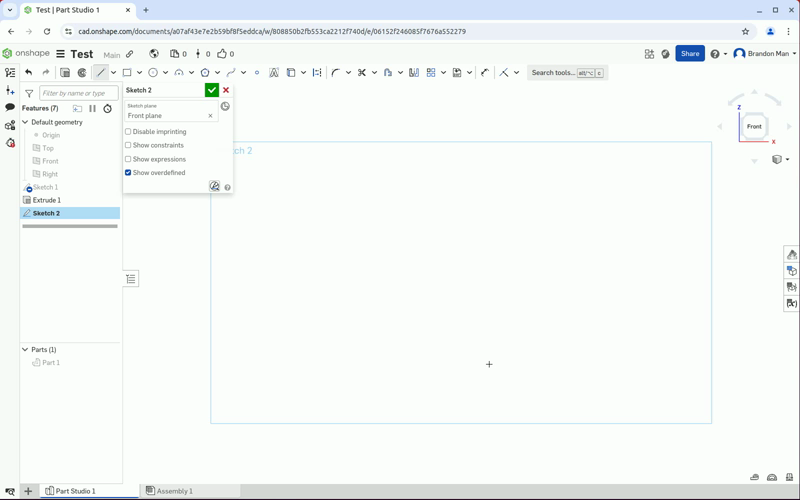
click(489, 363)
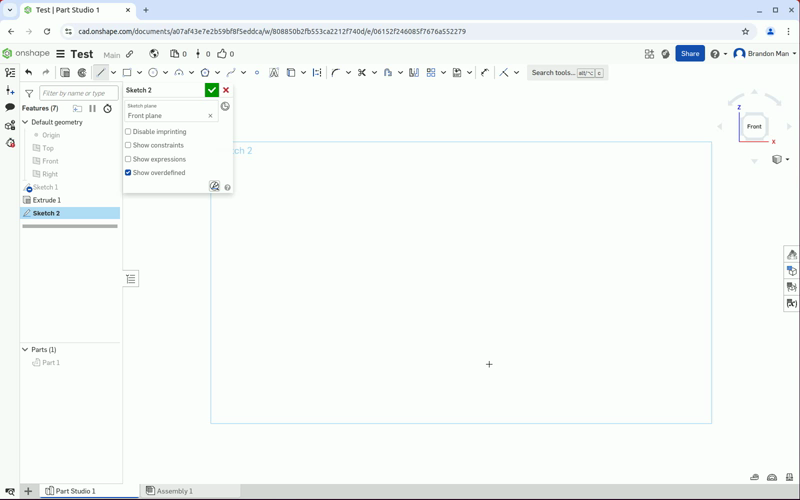
key_up(shift)
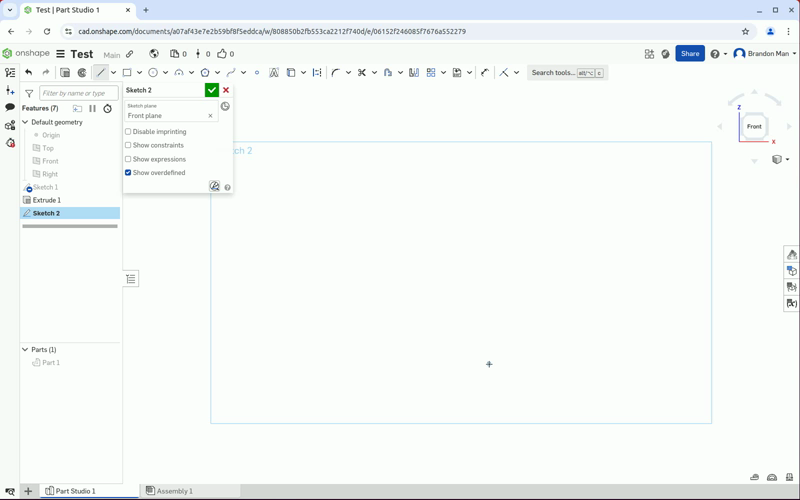
key_down(shift)
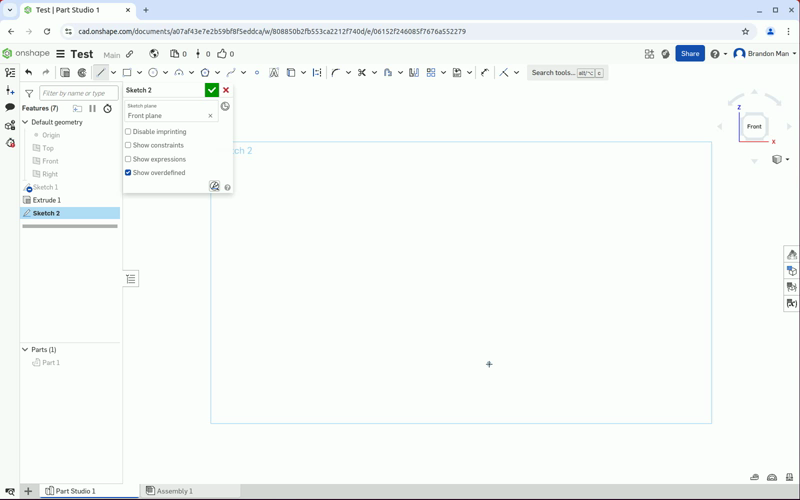
mouse_move(519, 363)
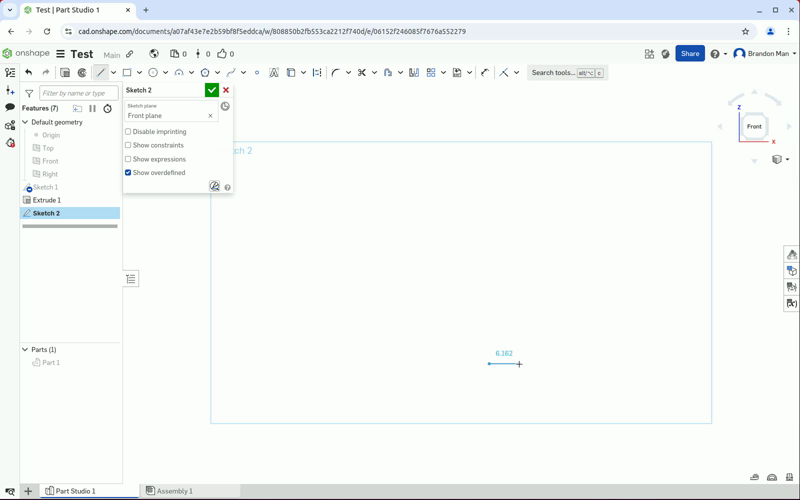
mouse_move(540, 363)
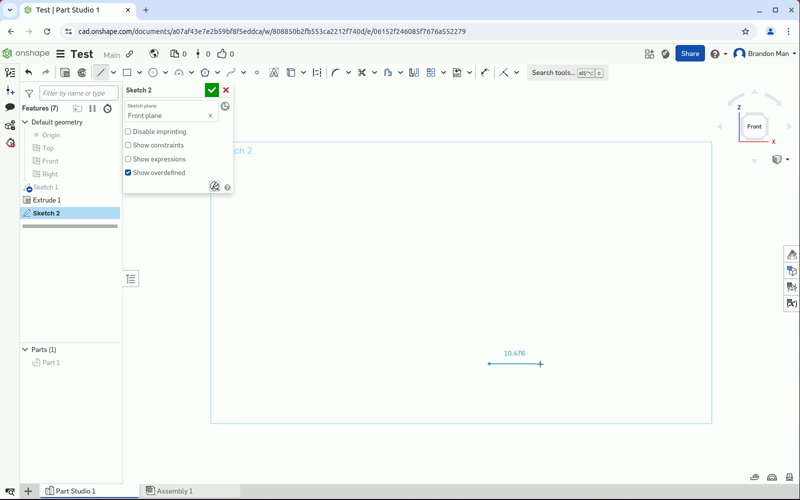
click(540, 363)
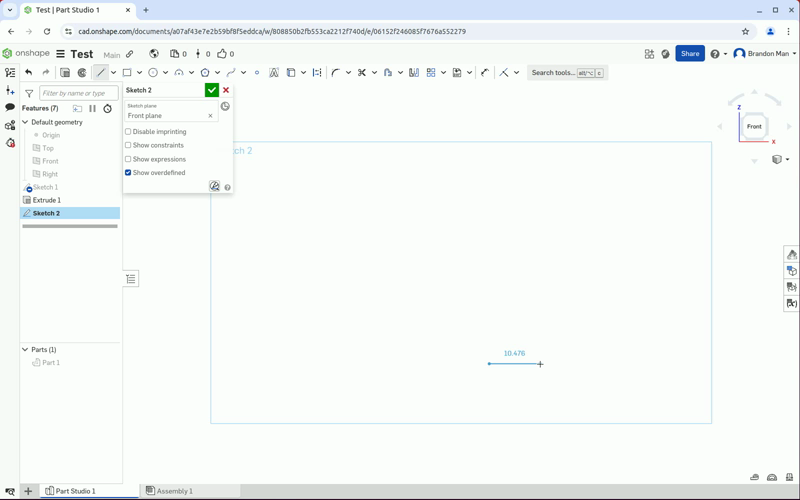
key_up(shift)
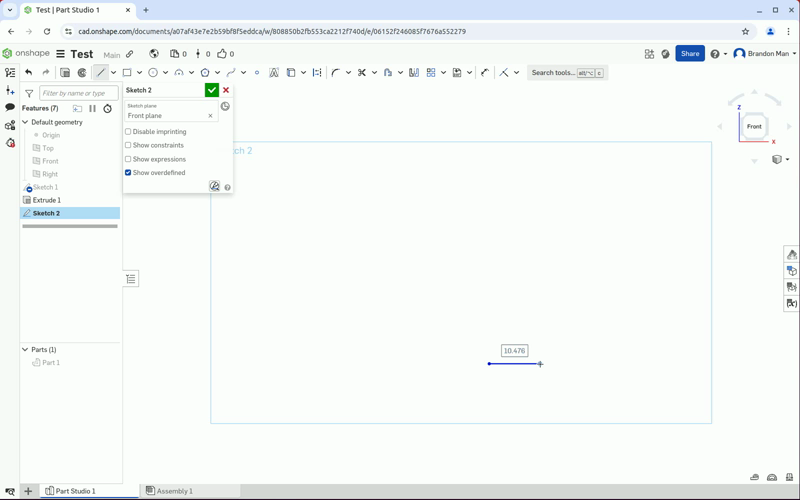
key_down(shift)
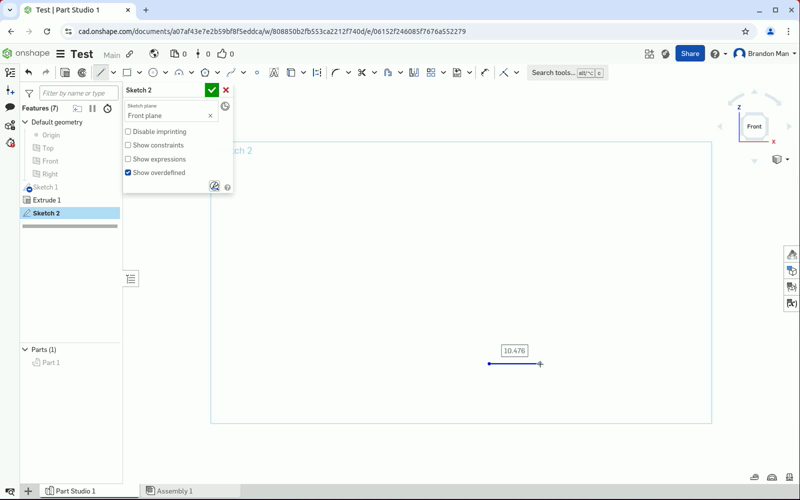
mouse_move(570, 363)
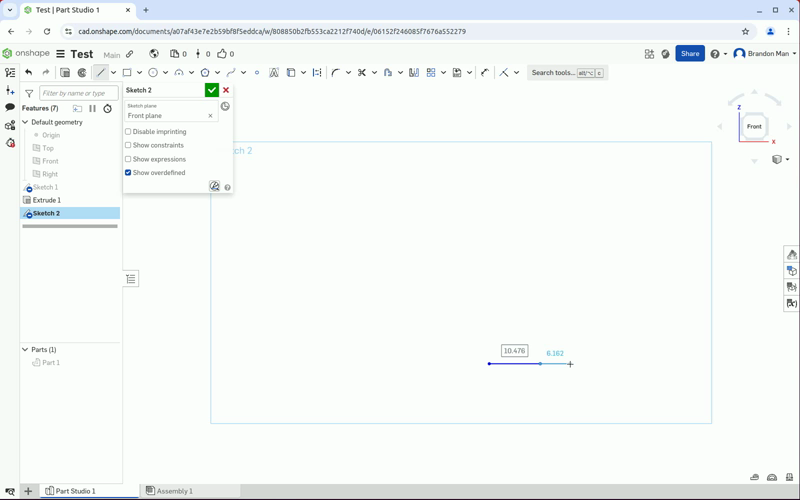
mouse_move(540, 312)
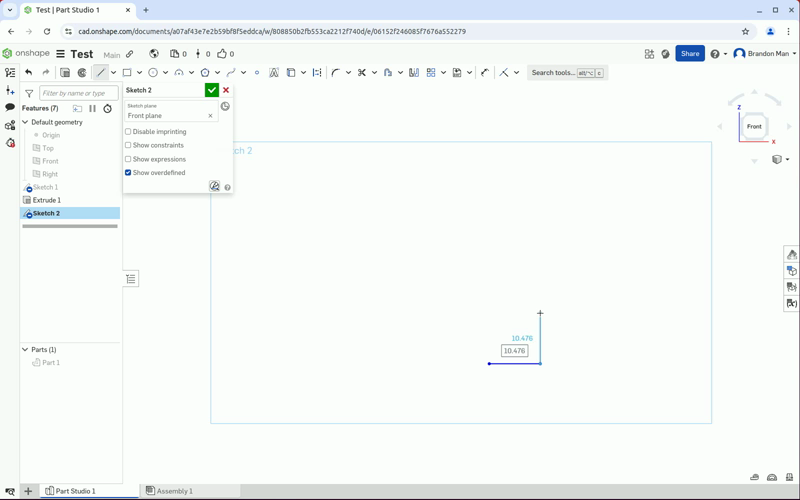
click(540, 312)
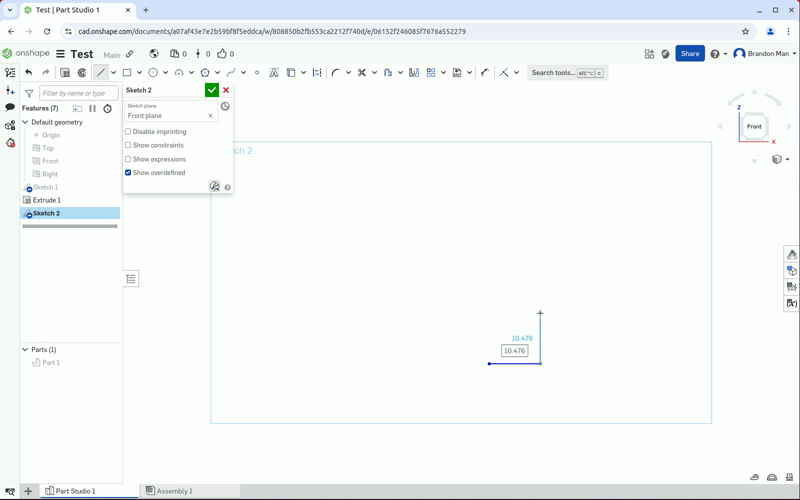
key_up(shift)
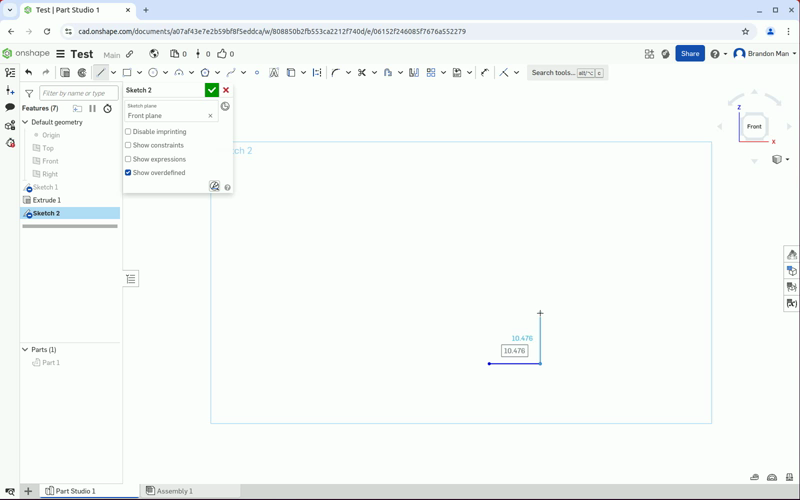
key_down(shift)
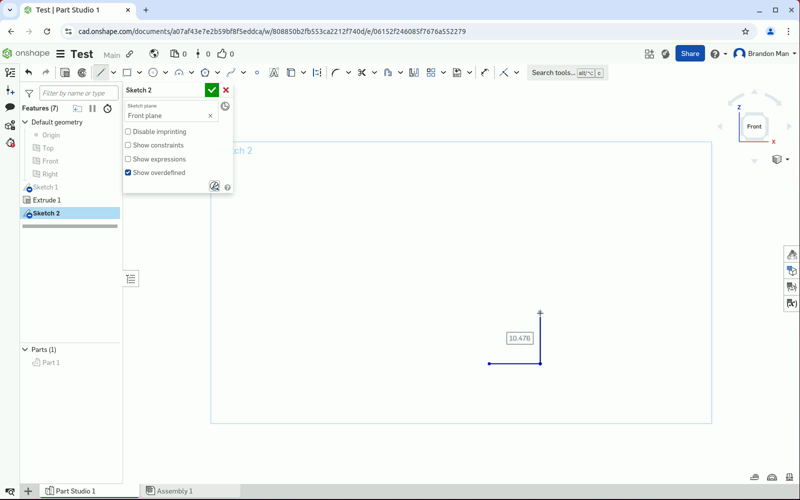
mouse_move(570, 312)
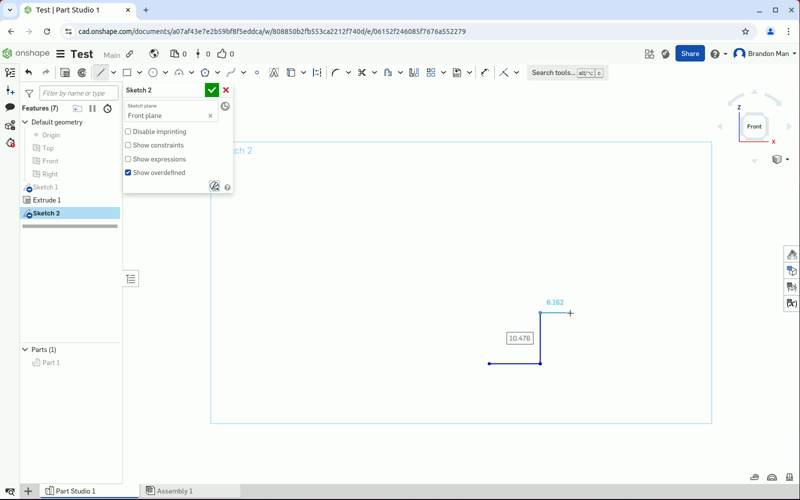
mouse_move(489, 312)
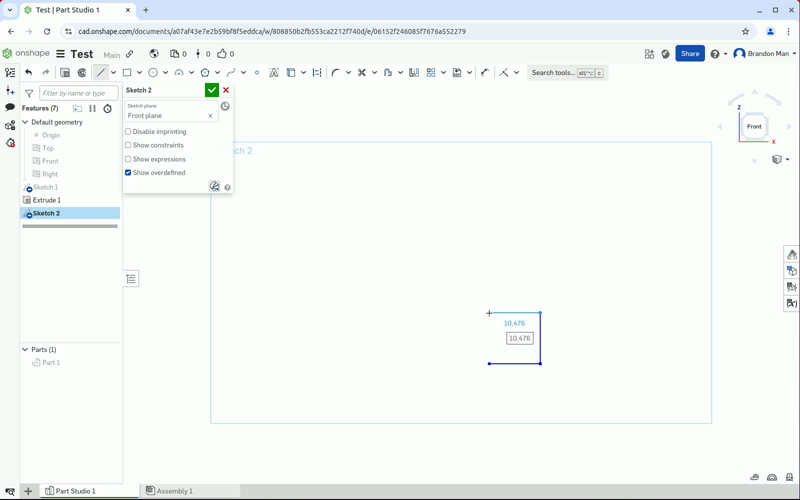
click(489, 312)
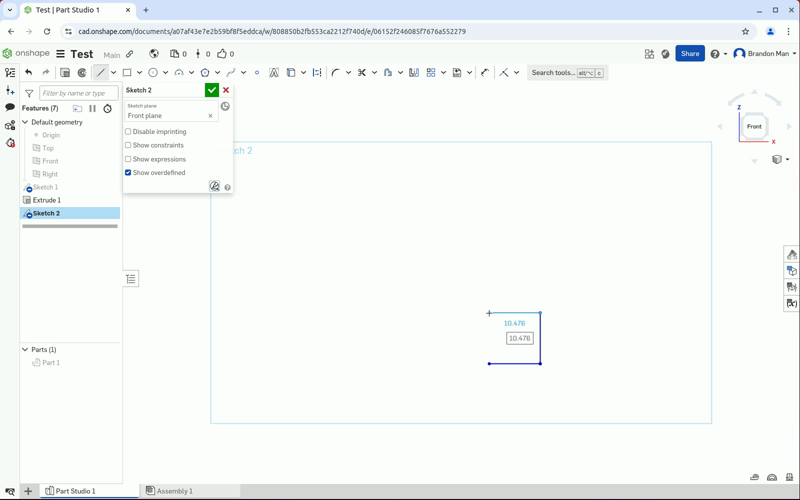
key_up(shift)
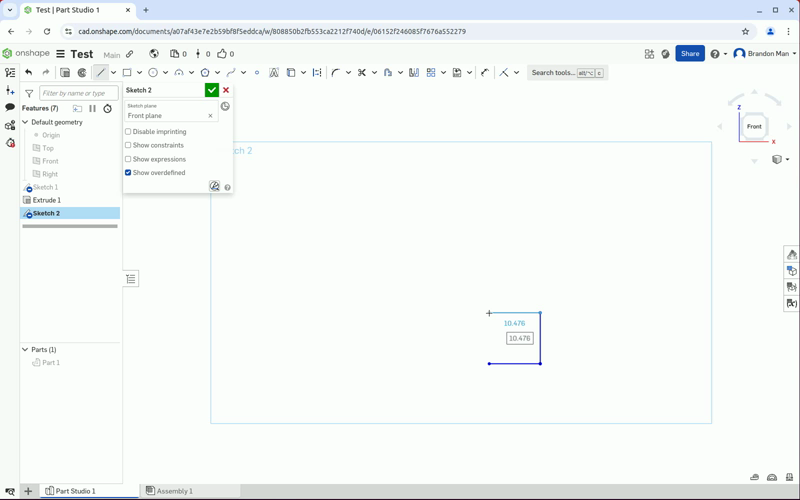
mouse_move(519, 312)
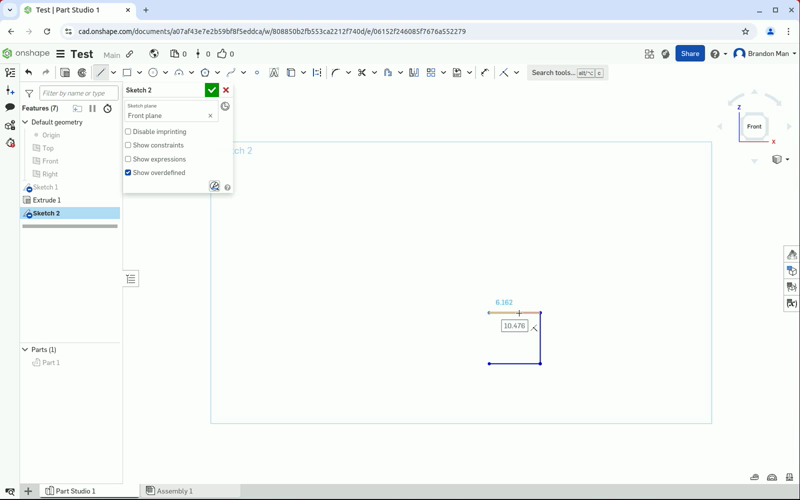
key_down(shift)
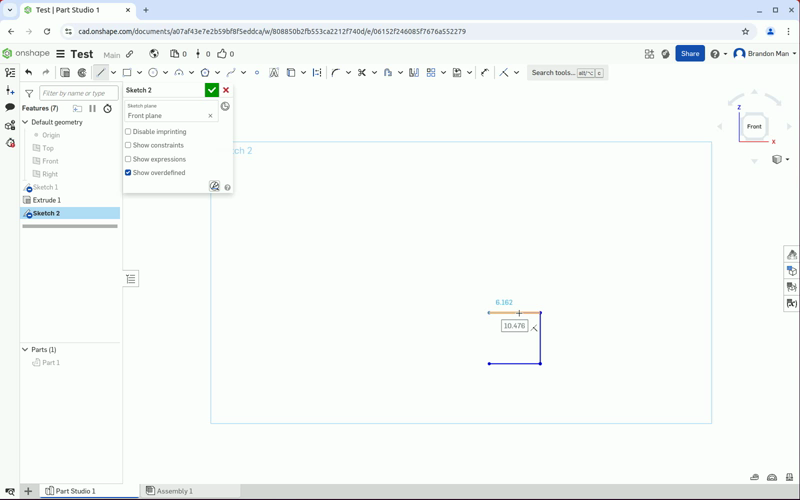
mouse_move(489, 363)
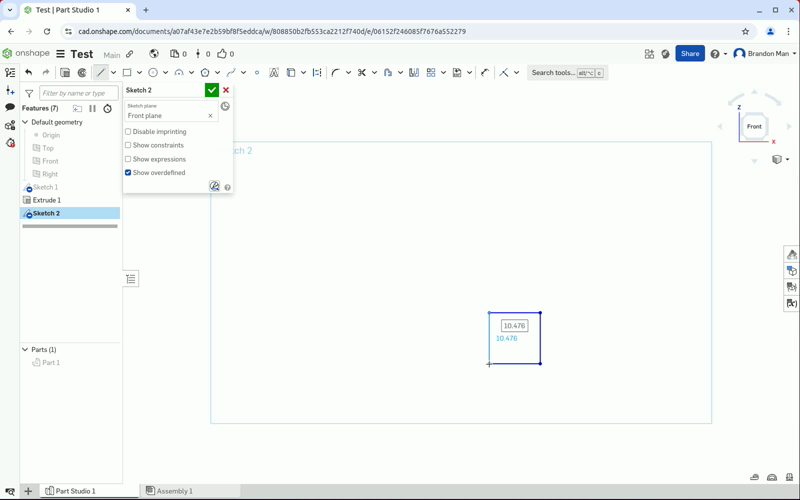
key_up(shift)
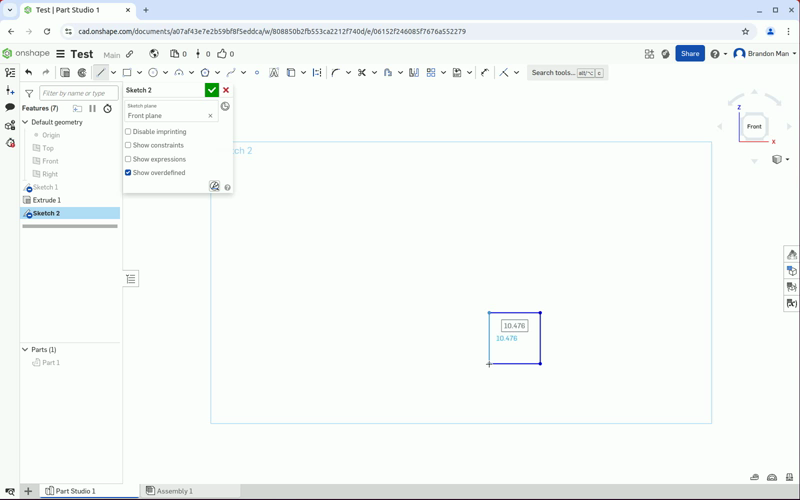
click(489, 363)
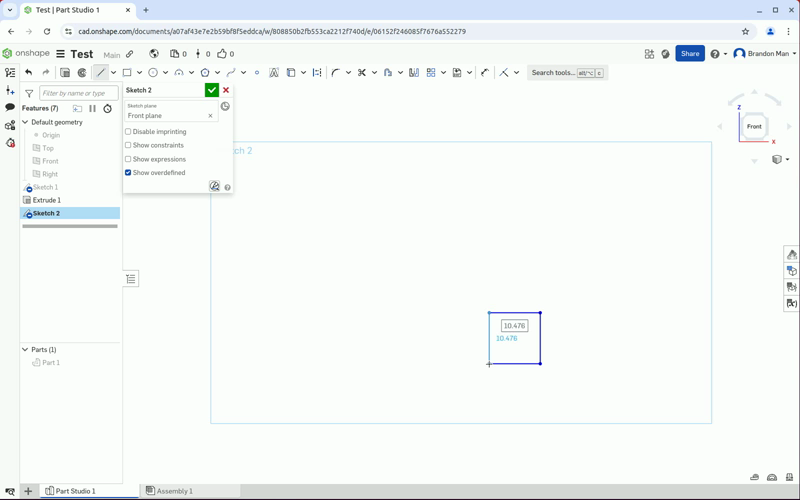
key(esc)
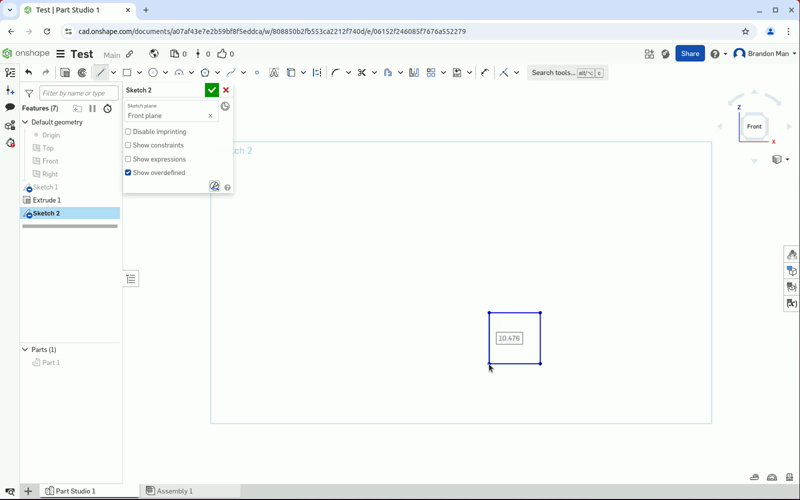
mouse_move(501, 317)
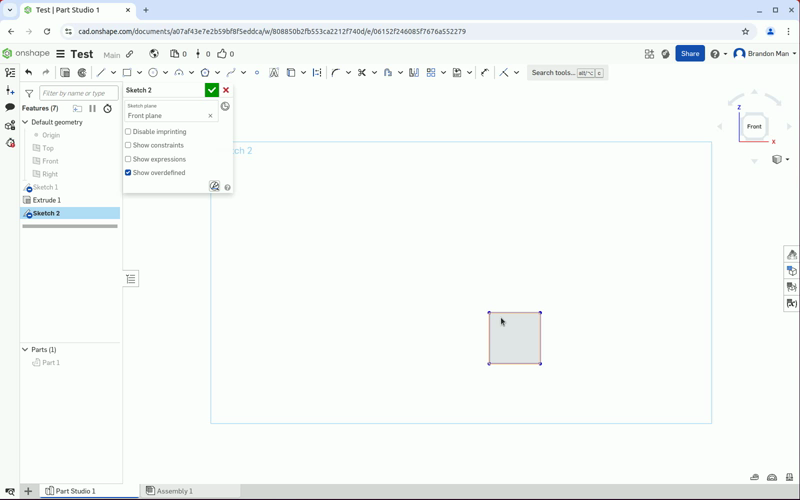
click(501, 317)
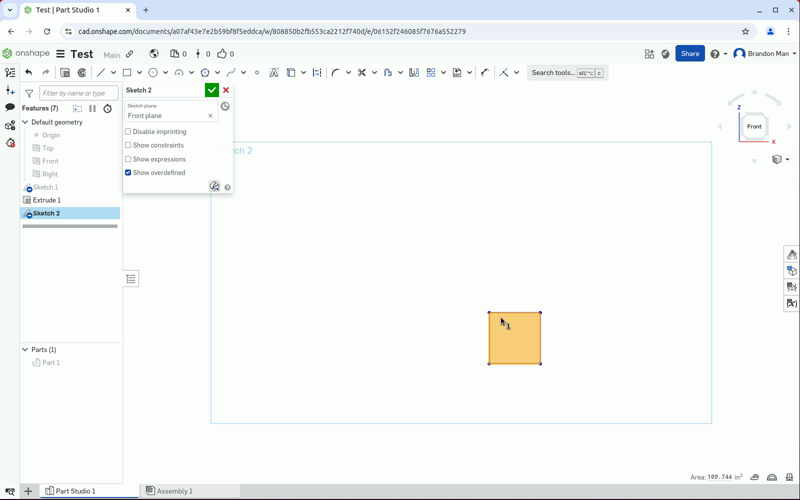
mouse_move(73, 352)
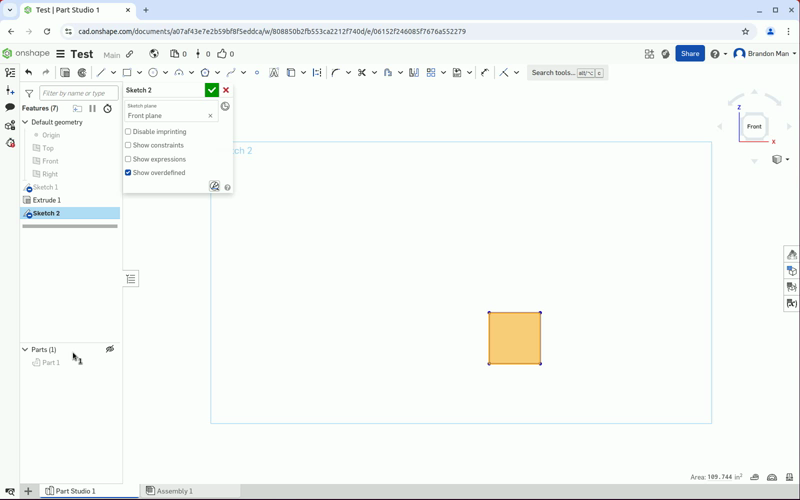
key(shift+y)
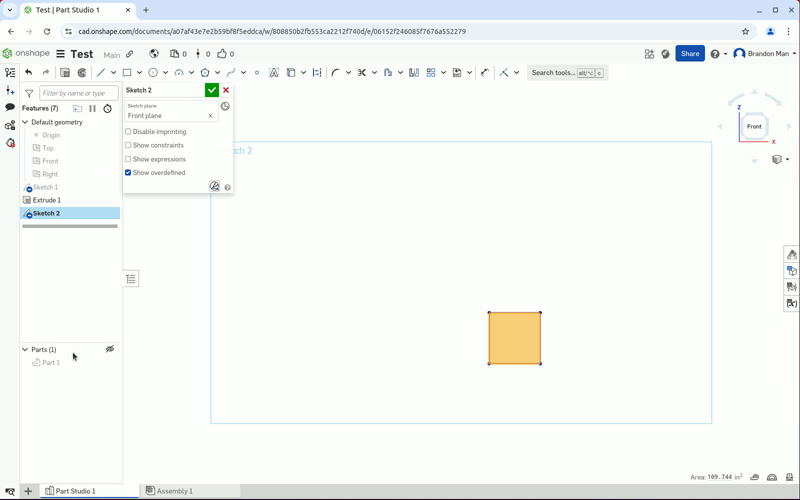
key(shift+e)
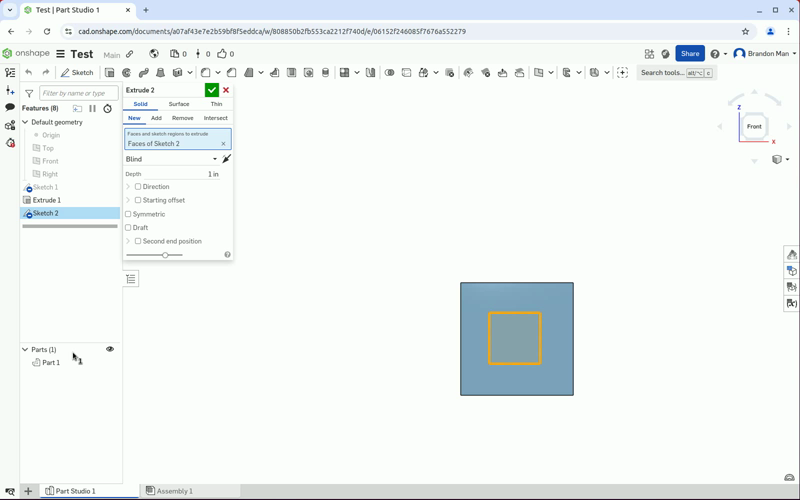
mouse_move(143, 106)
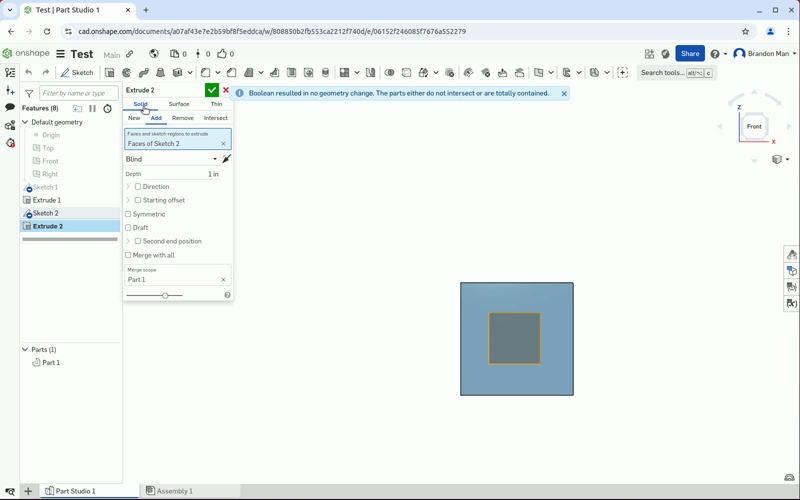
click(143, 106)
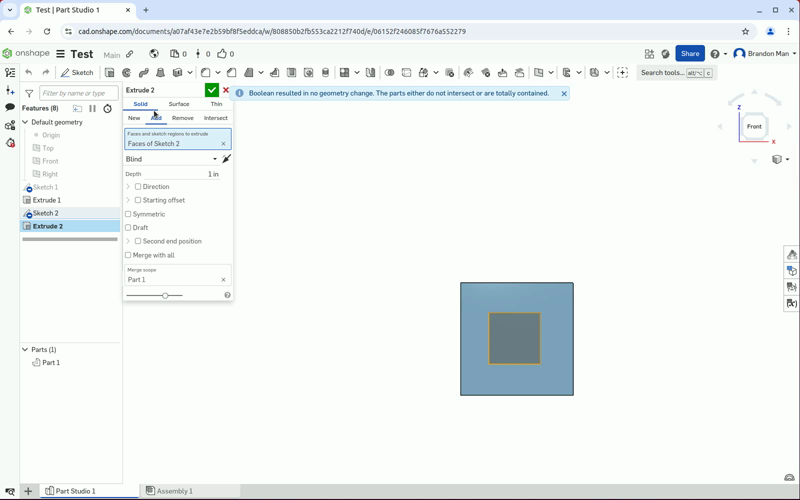
mouse_move(186, 120)
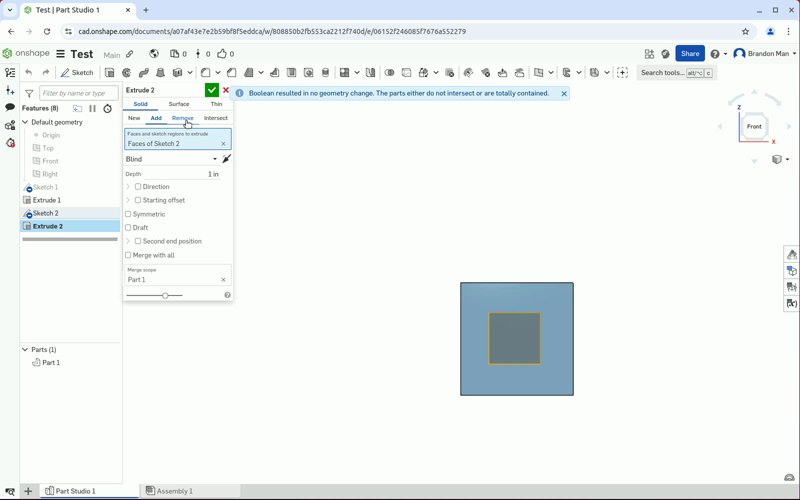
click(186, 120)
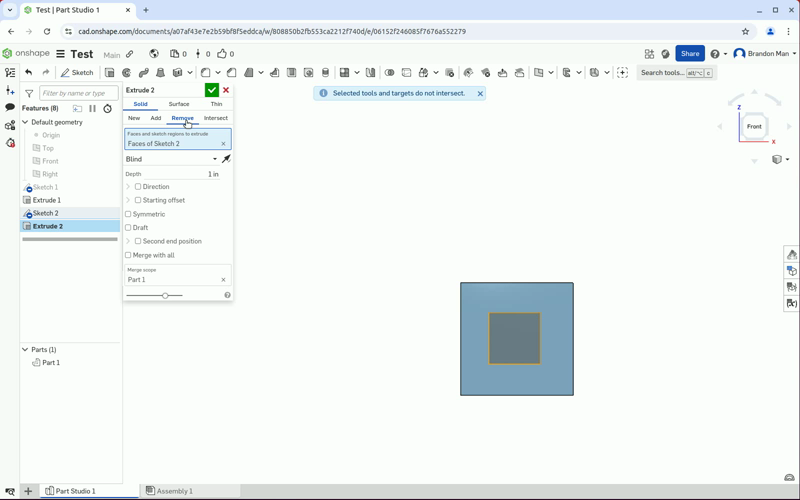
key(tab, 4)
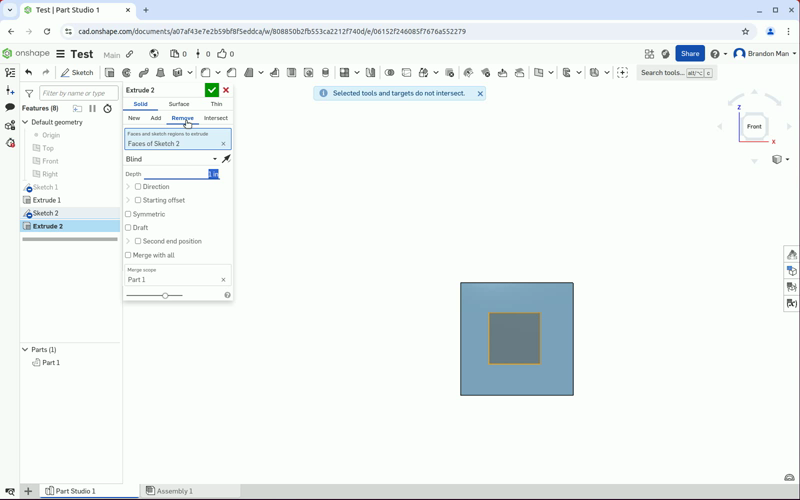
text(-10.351)
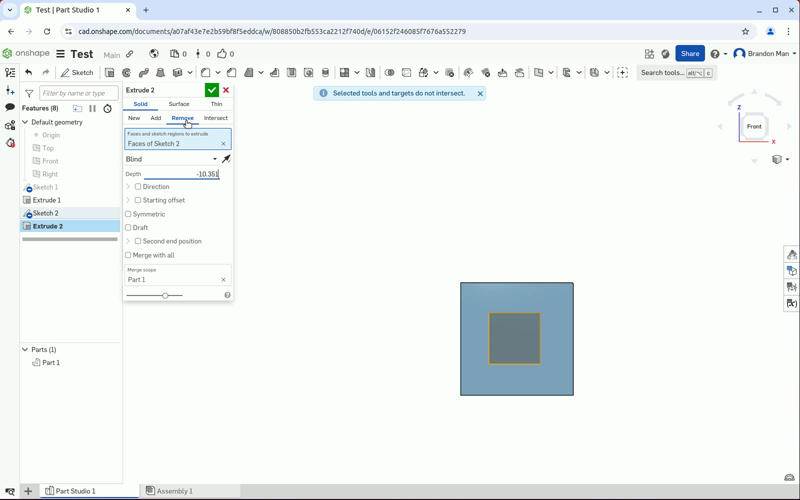
key(tab, 6)
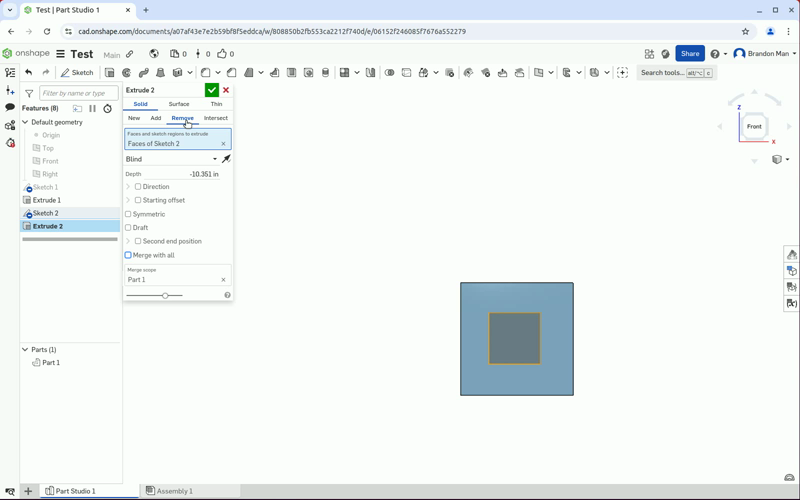
key(space)
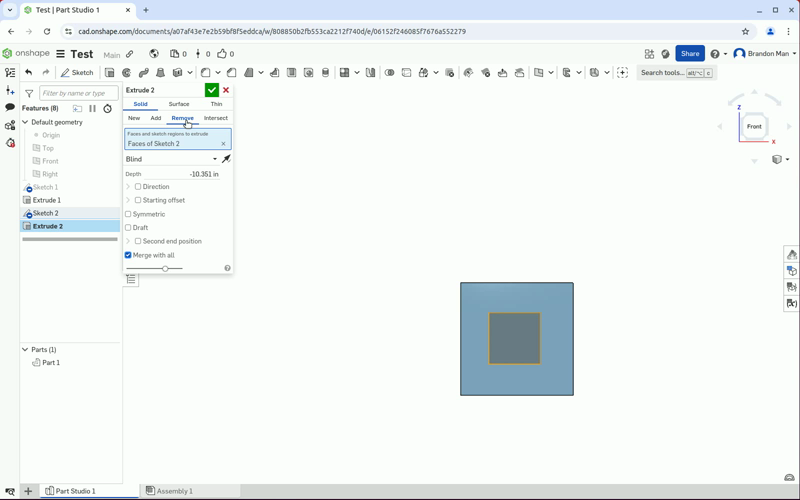
key(enter)
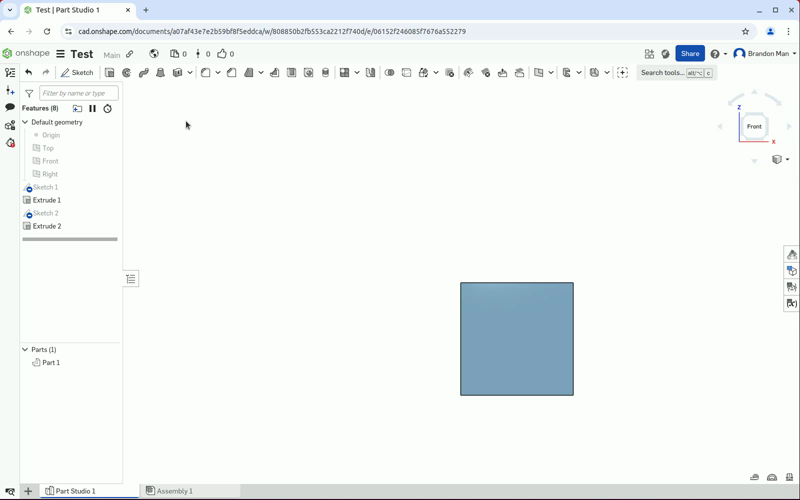
key(shift+h)
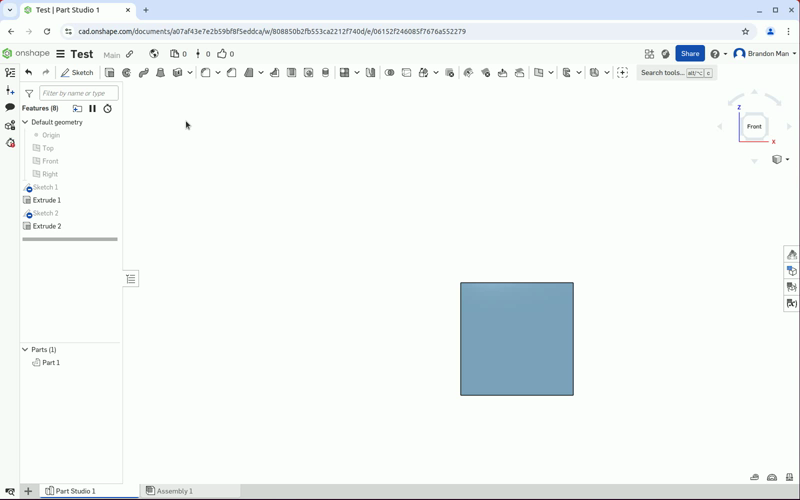
key(shift+h)
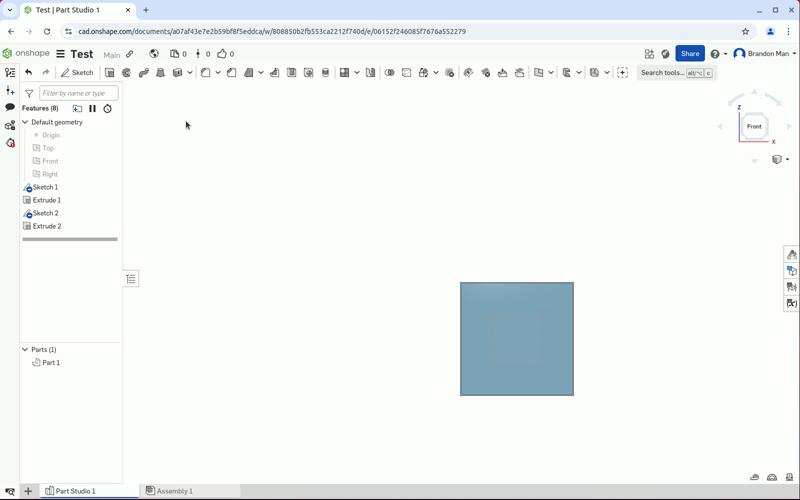
key(shift+7)
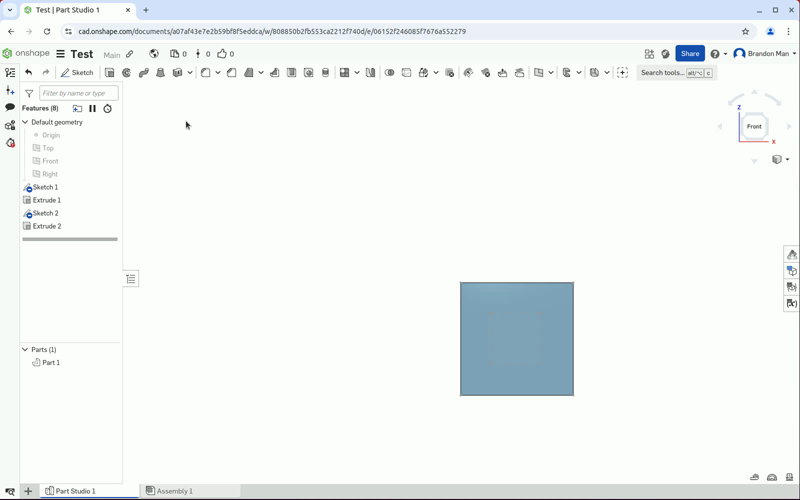
key(left, 2)
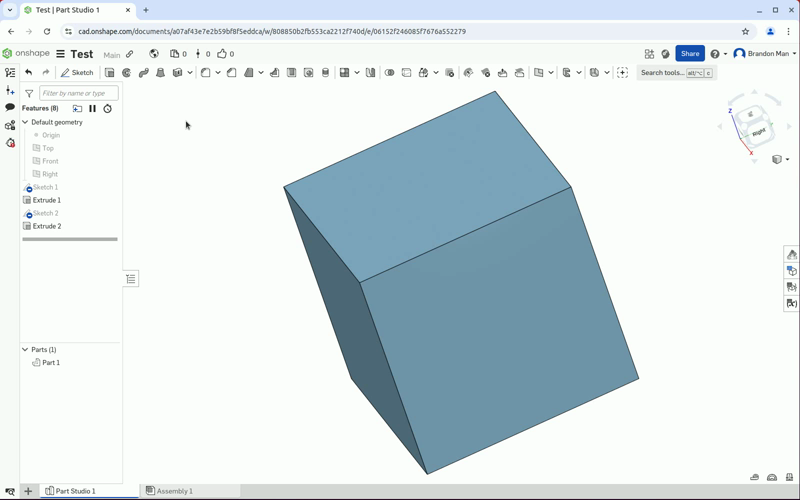
key(down, 2)
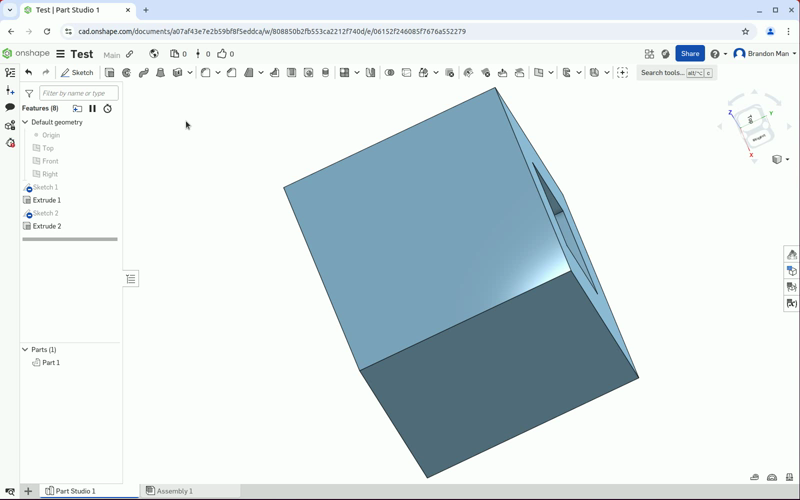
key(up, 2)
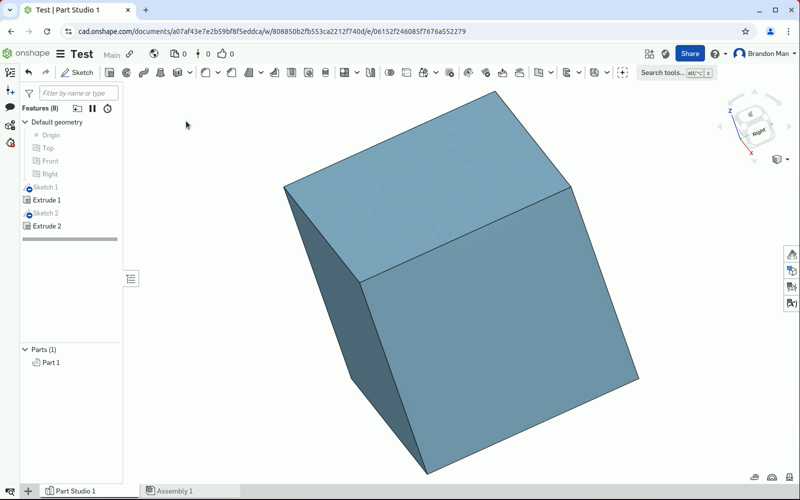
key(right, 2)
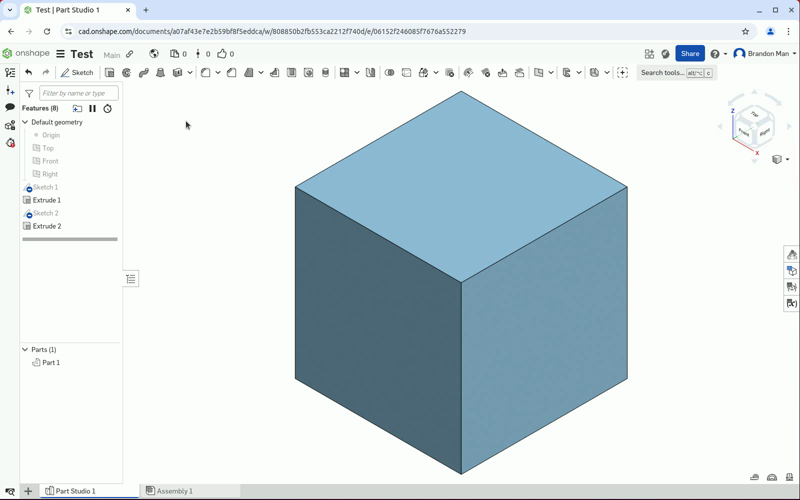
mouse_move(73, 189)
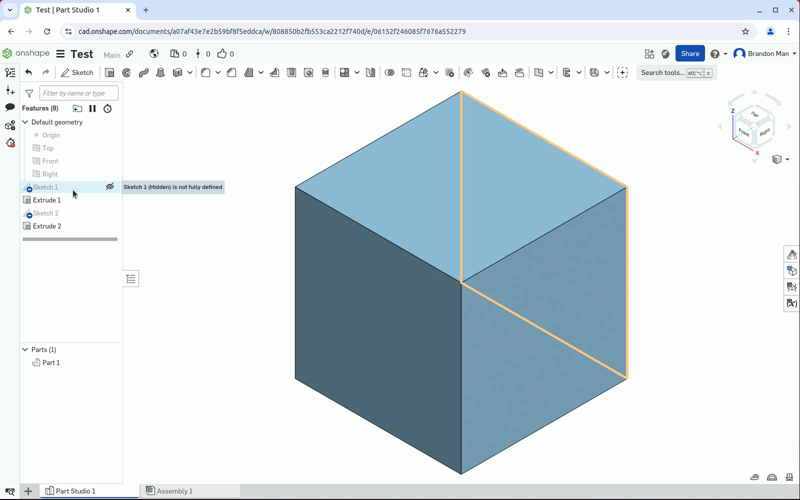
click(73, 189)